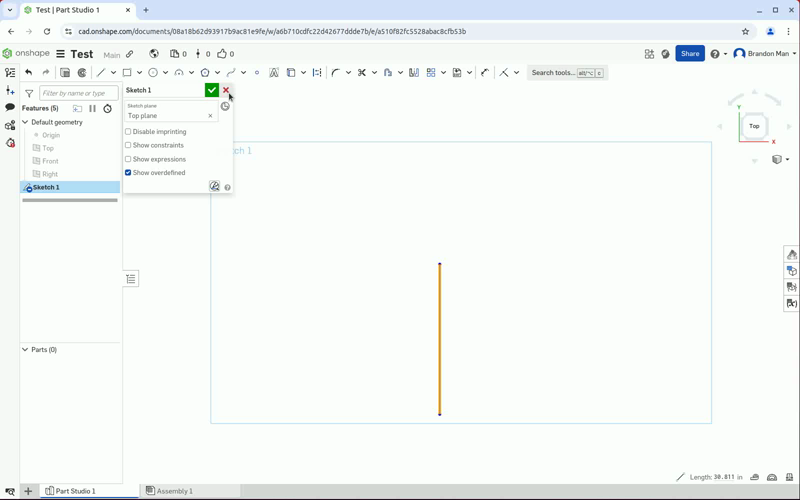
key(shift+h)
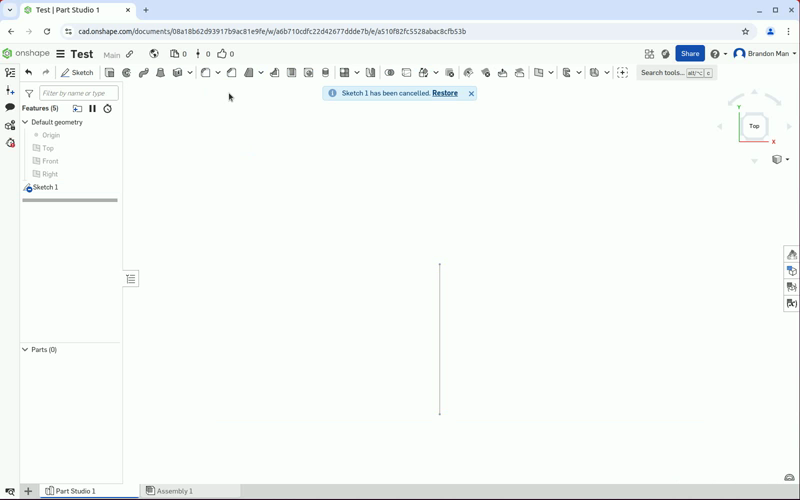
key(shift+s)
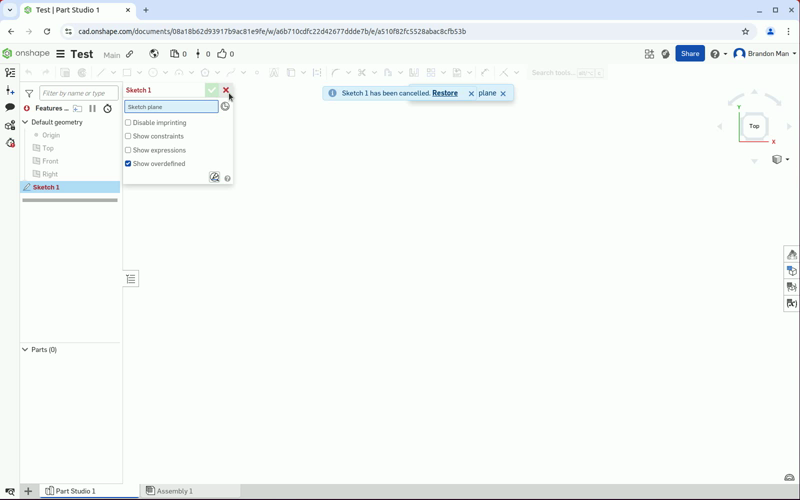
mouse_move(73, 150)
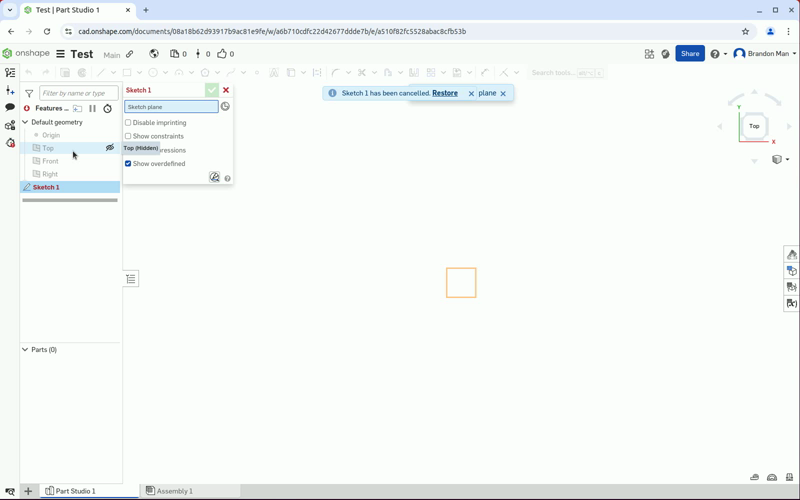
click(73, 150)
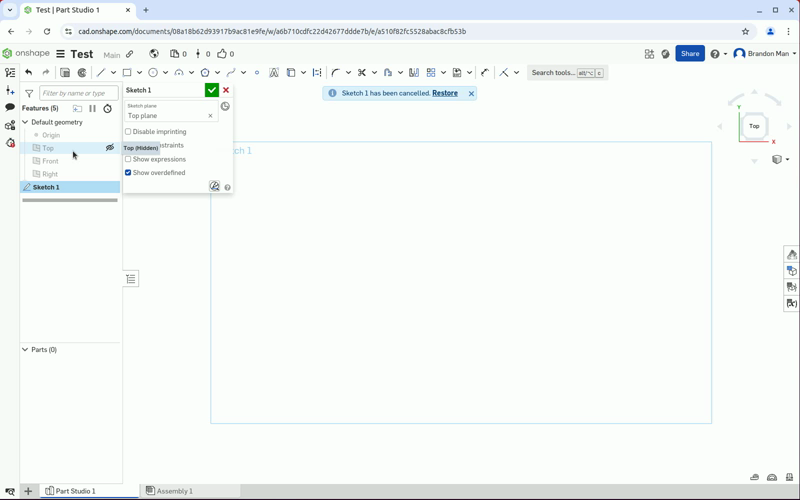
mouse_move(73, 352)
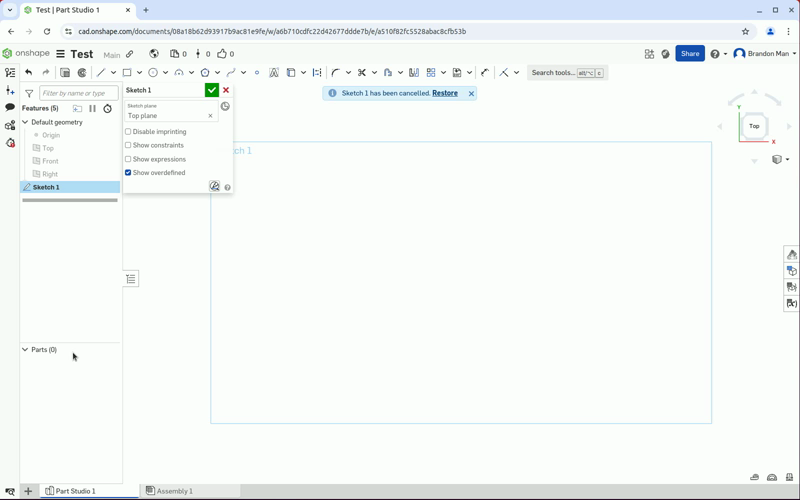
key(y)
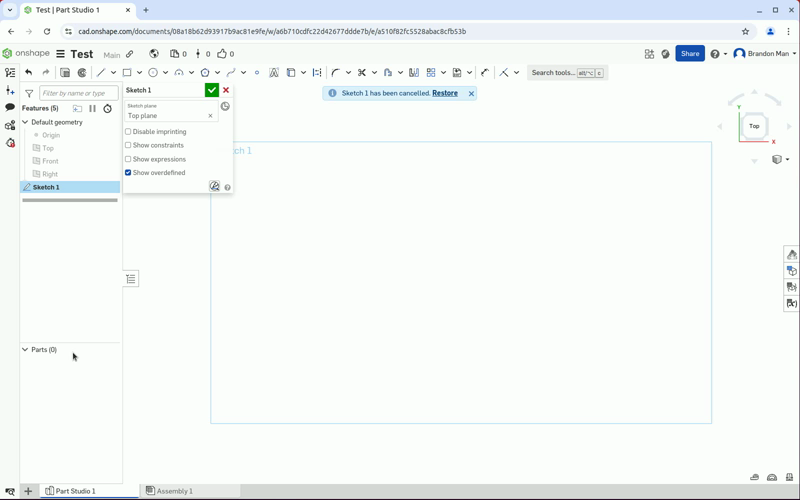
key(l)
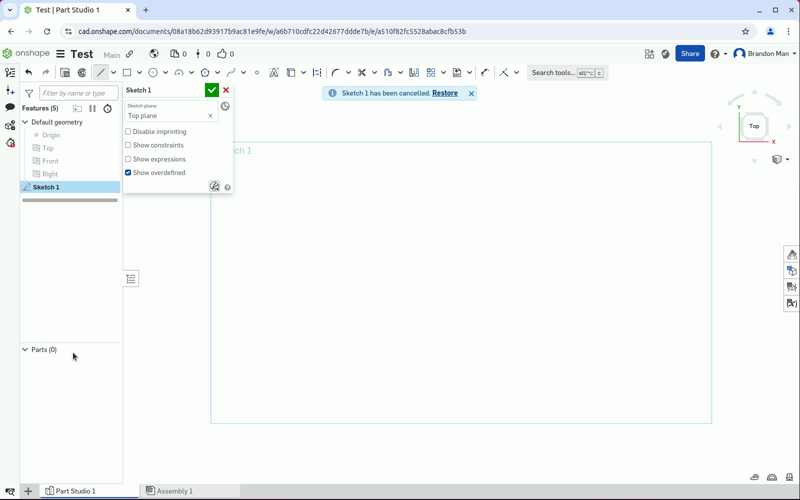
key_down(shift)
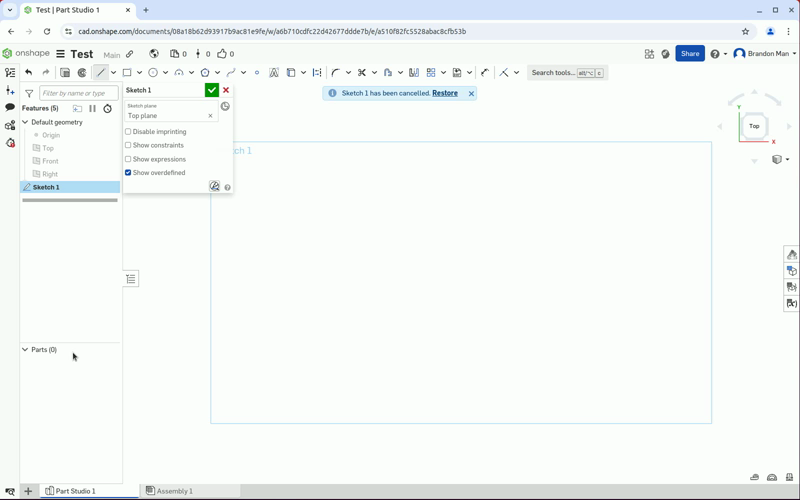
mouse_move(348, 325)
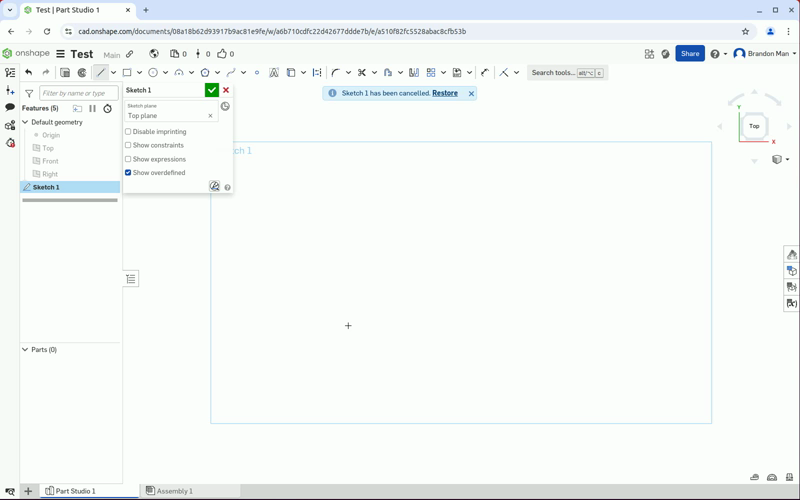
click(348, 325)
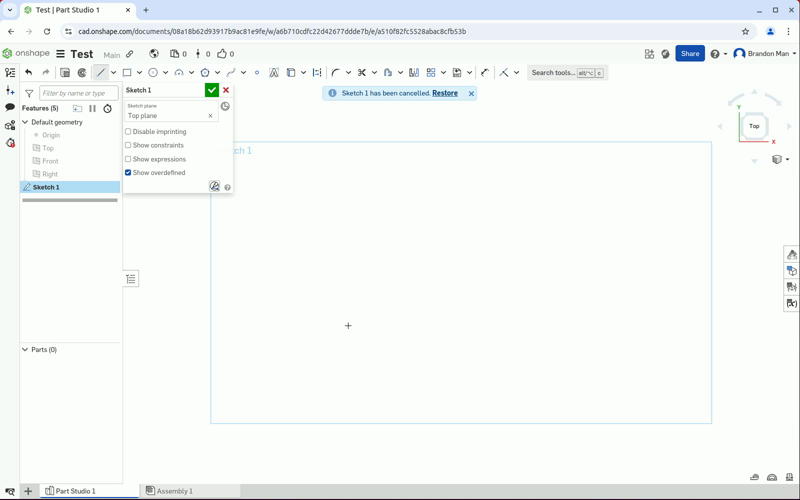
key_up(shift)
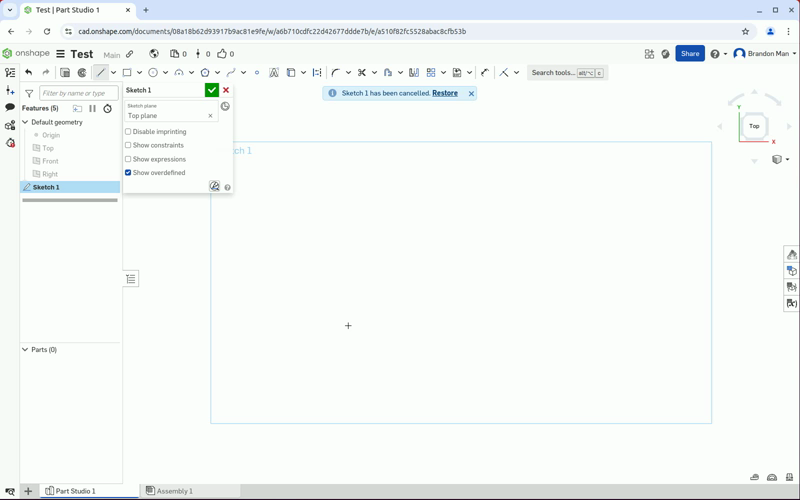
key_down(shift)
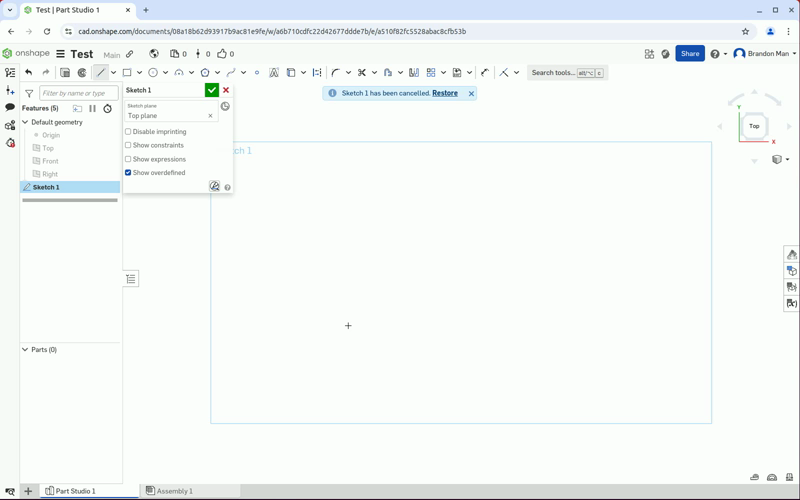
mouse_move(506, 325)
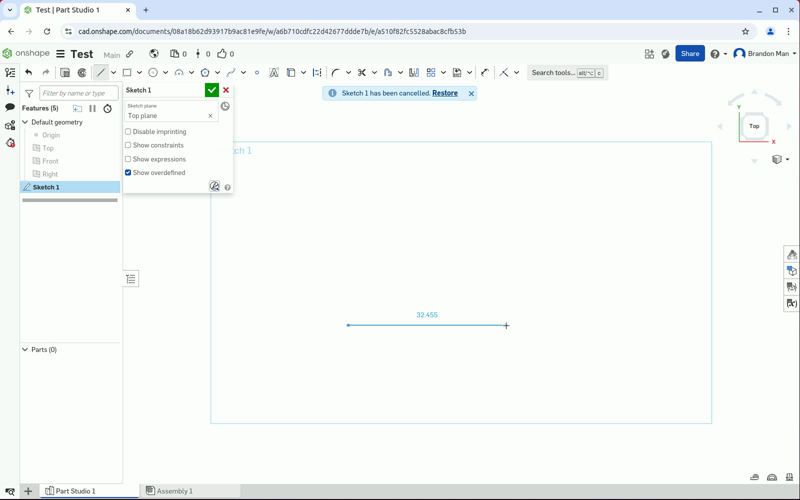
click(506, 325)
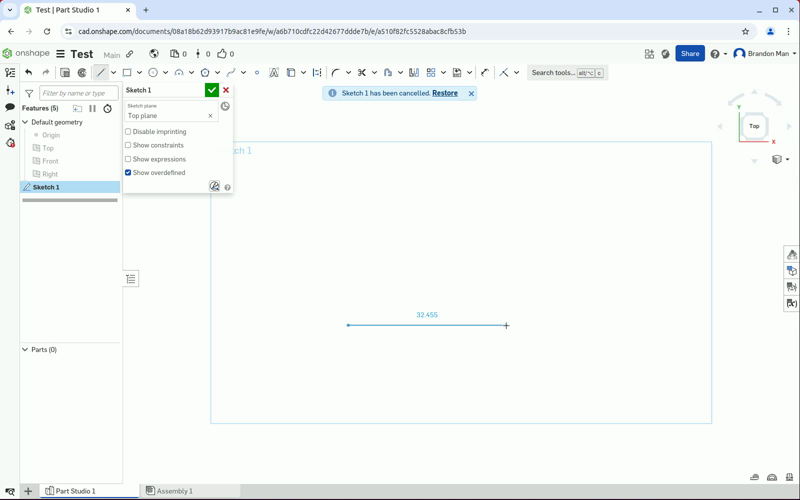
key_up(shift)
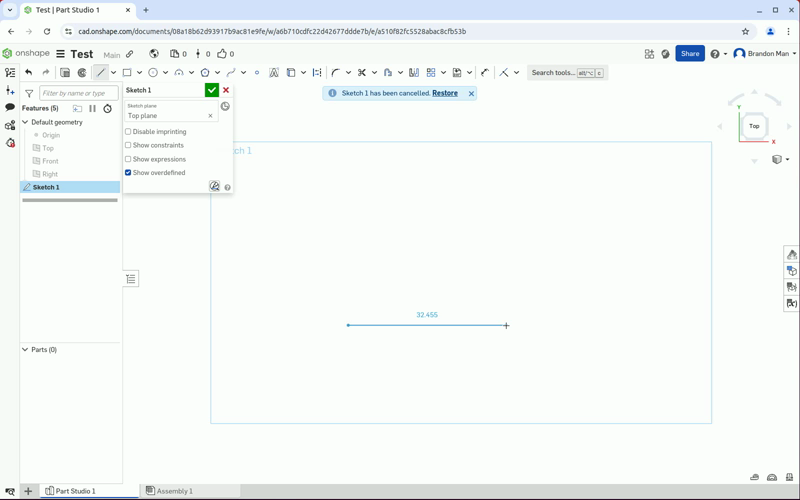
key_down(shift)
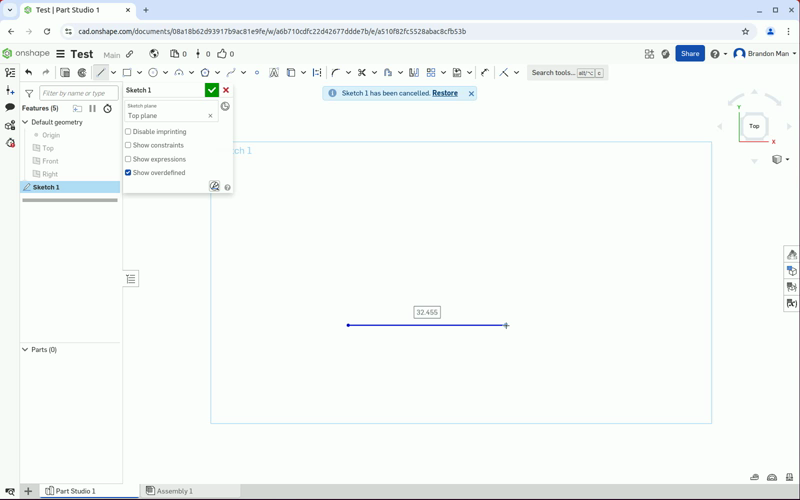
mouse_move(506, 220)
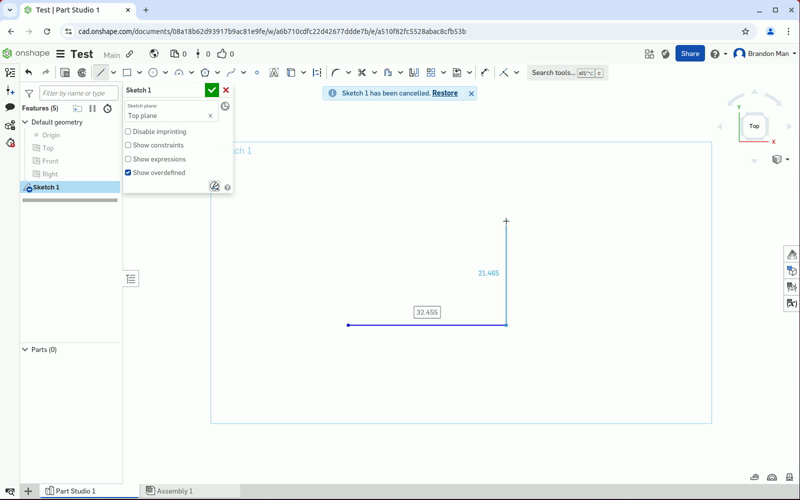
click(506, 220)
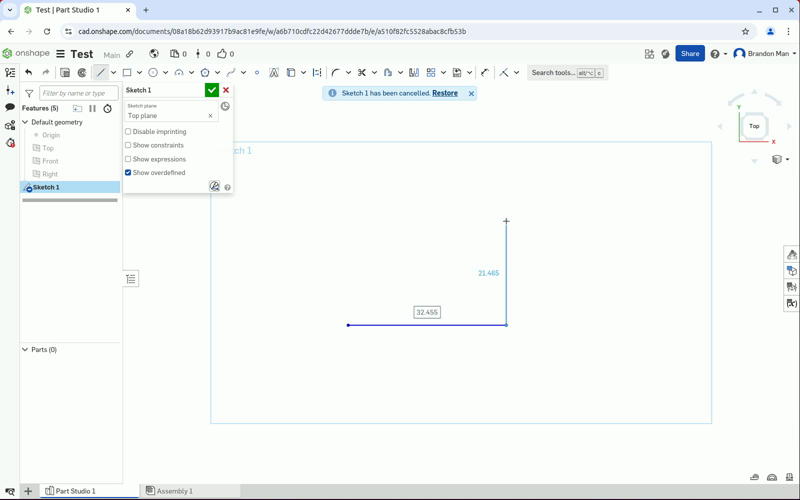
key_up(shift)
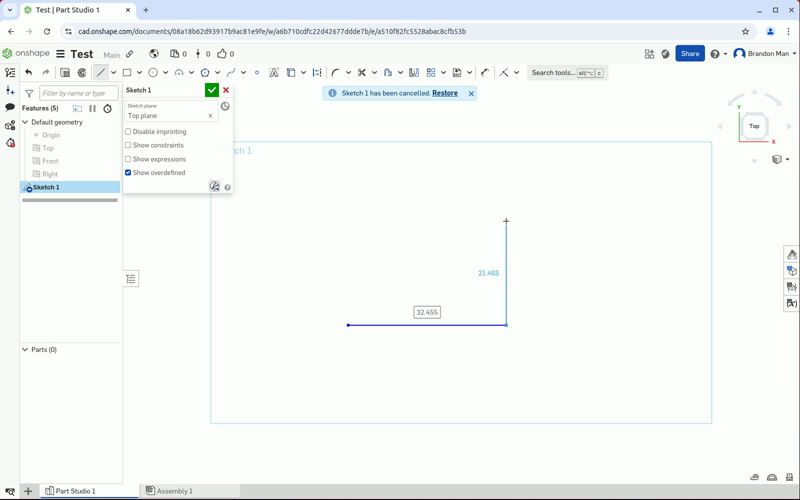
key_down(shift)
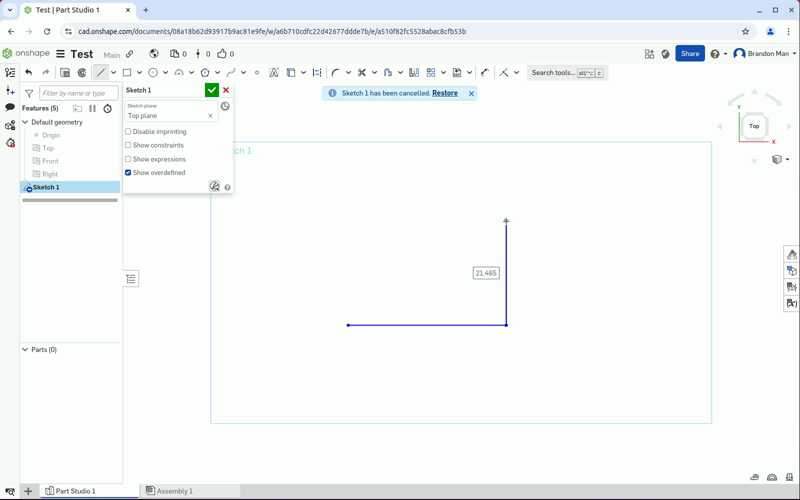
mouse_move(348, 220)
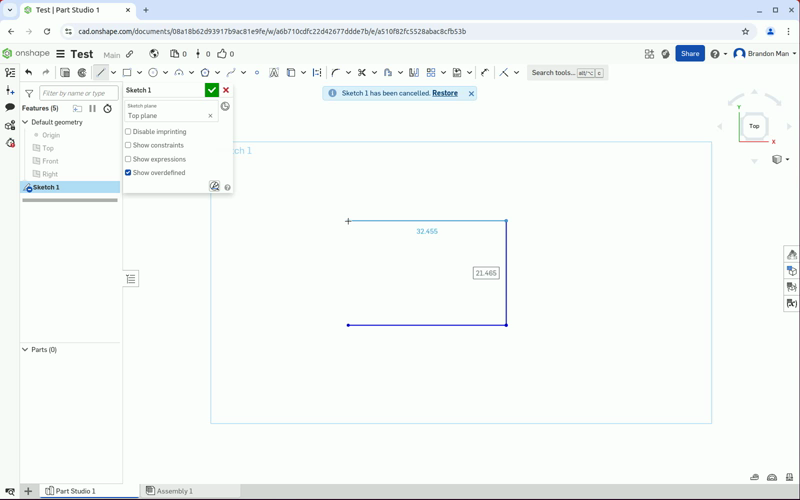
click(348, 220)
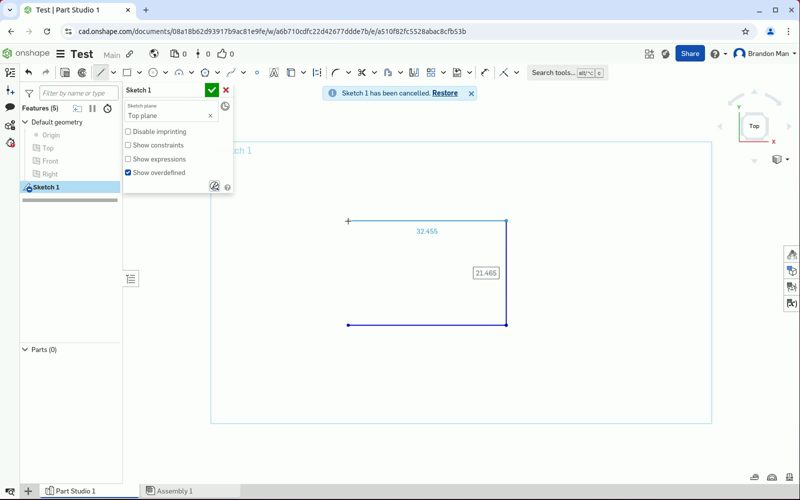
key_up(shift)
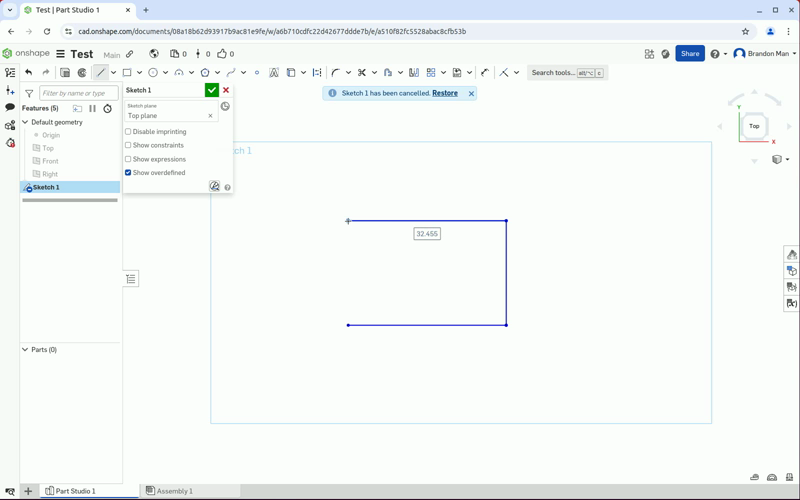
key_down(shift)
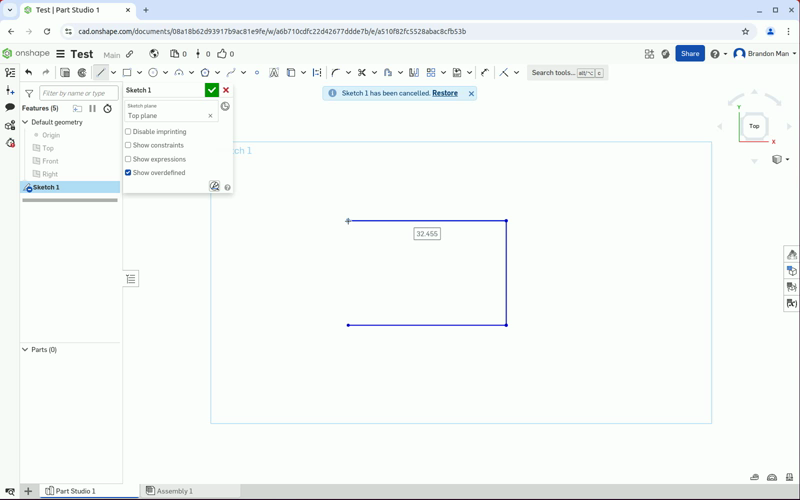
mouse_move(348, 325)
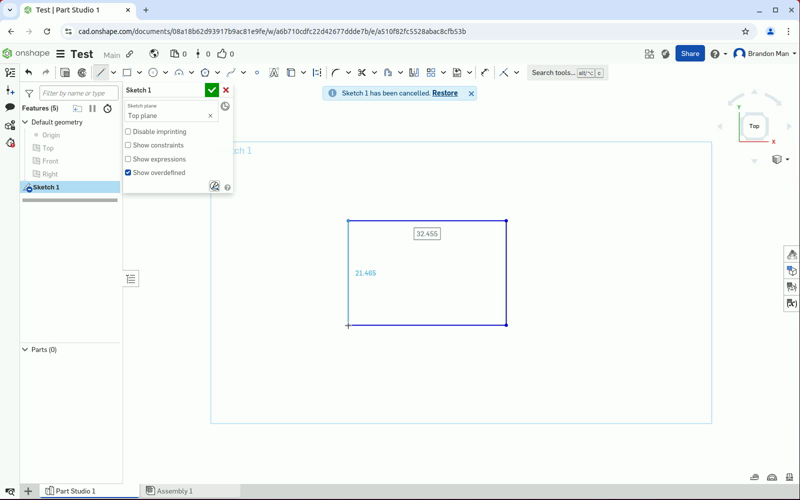
key_up(shift)
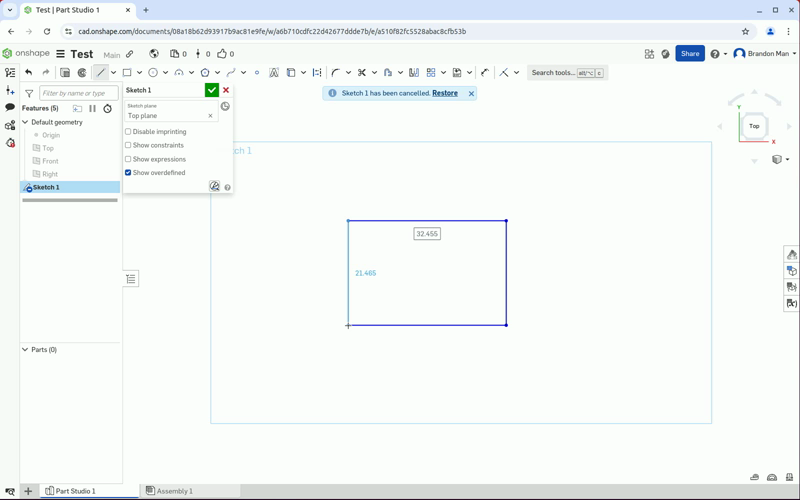
click(348, 325)
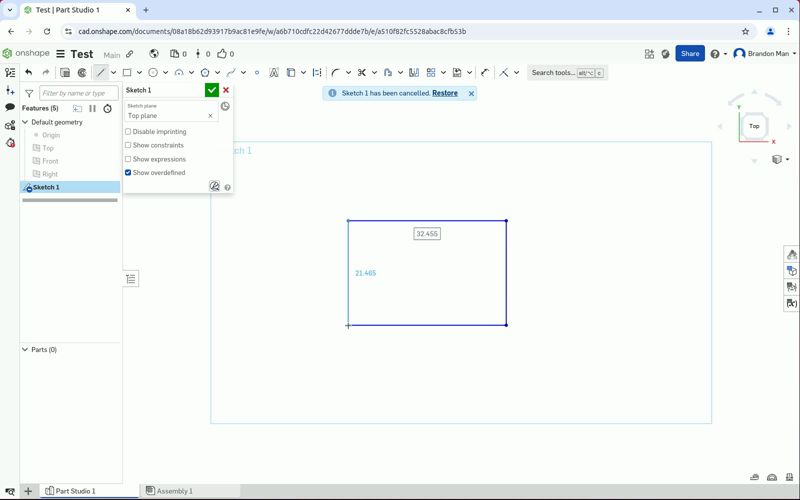
key(esc)
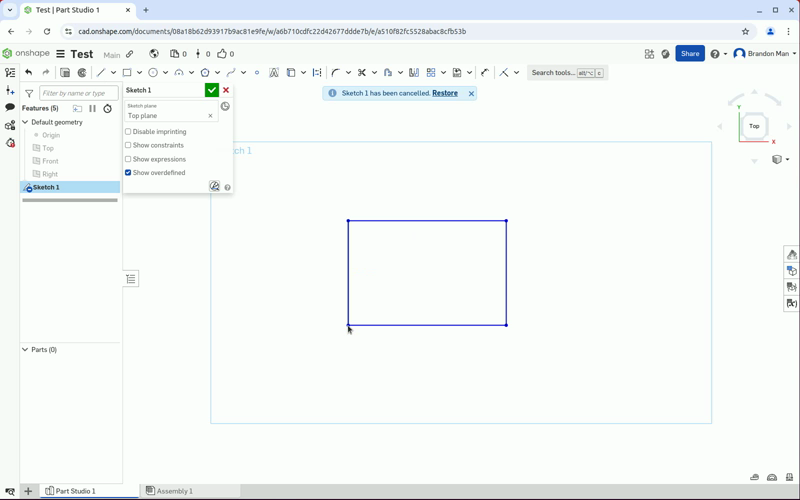
key(l)
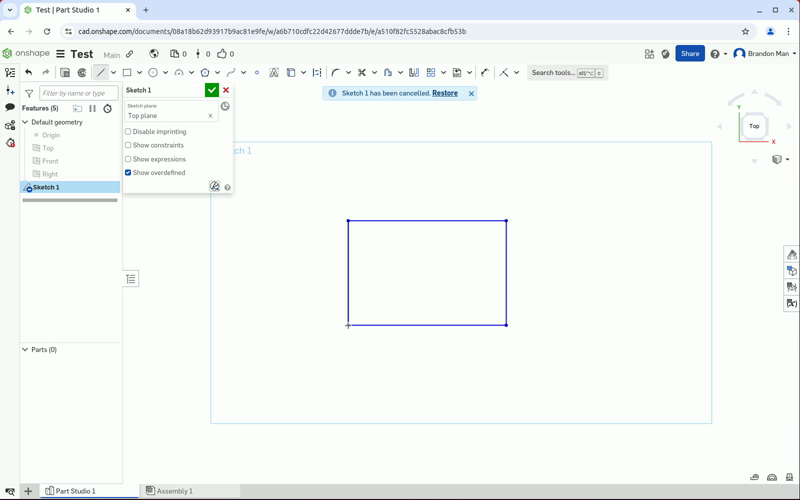
key_down(shift)
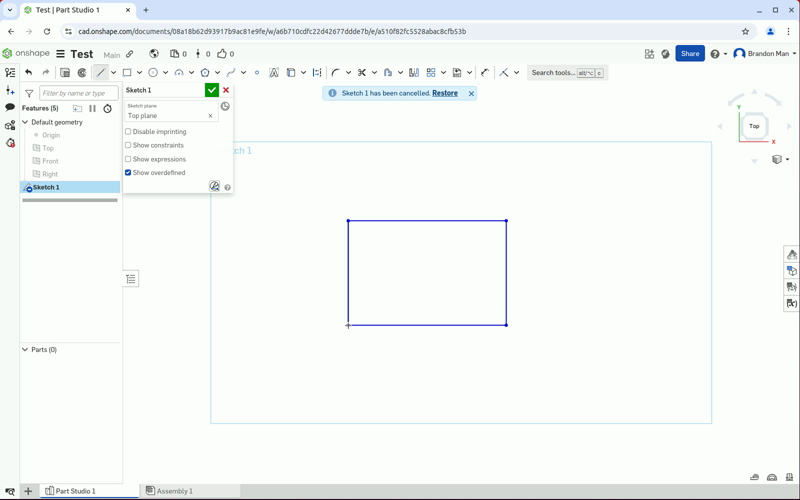
mouse_move(351, 321)
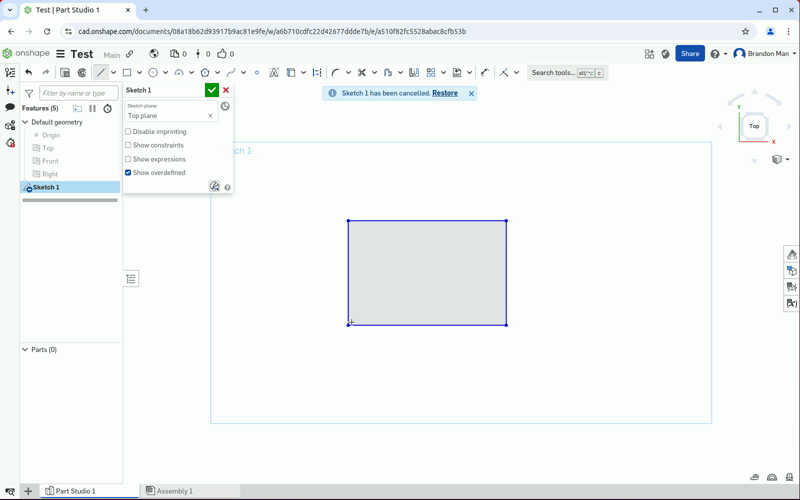
click(351, 321)
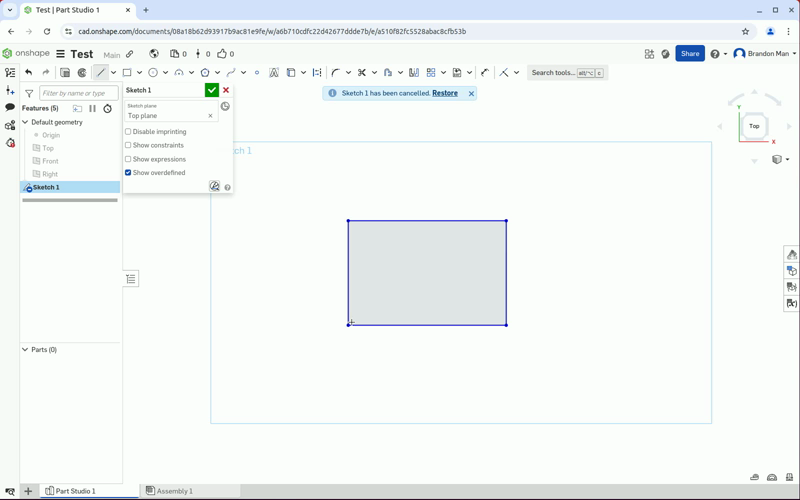
key_up(shift)
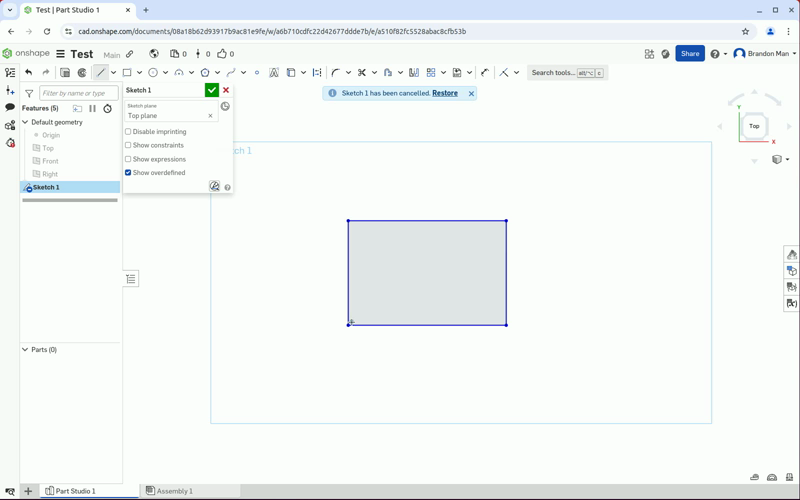
key_down(shift)
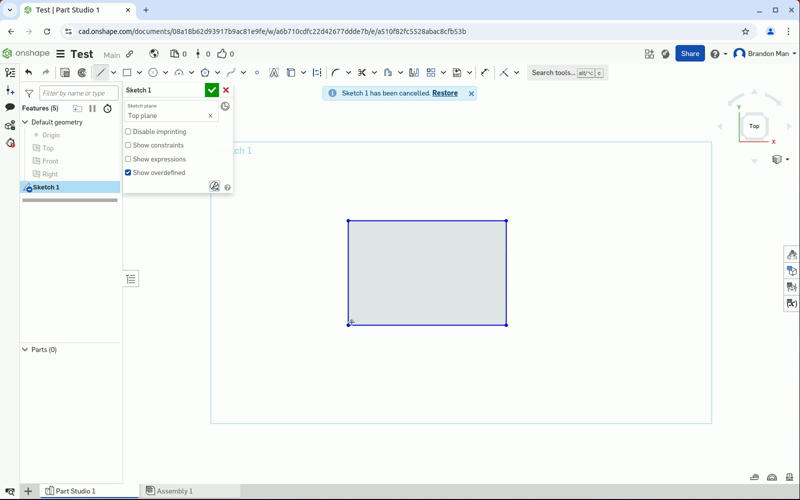
mouse_move(502, 321)
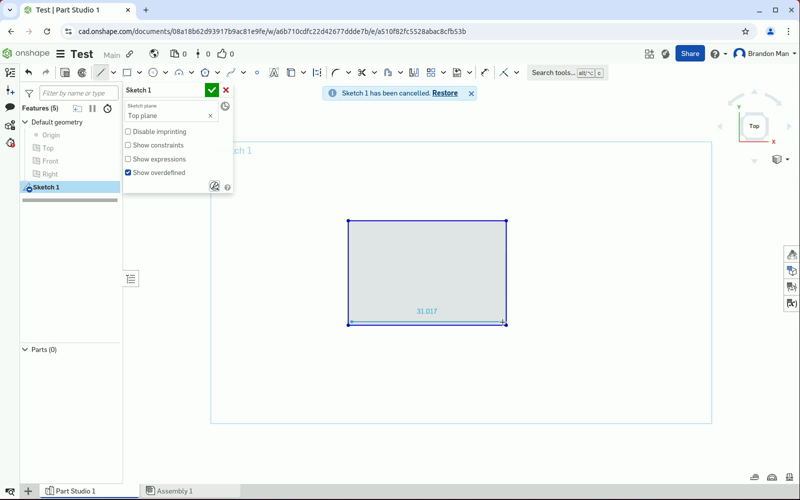
click(502, 321)
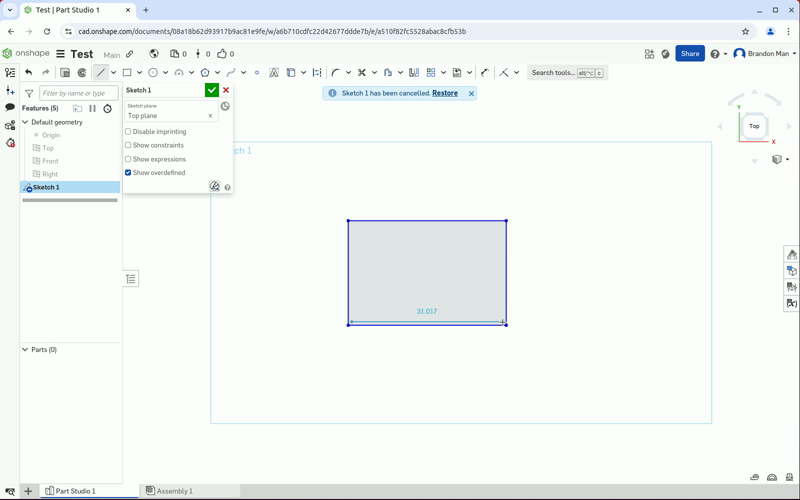
key_up(shift)
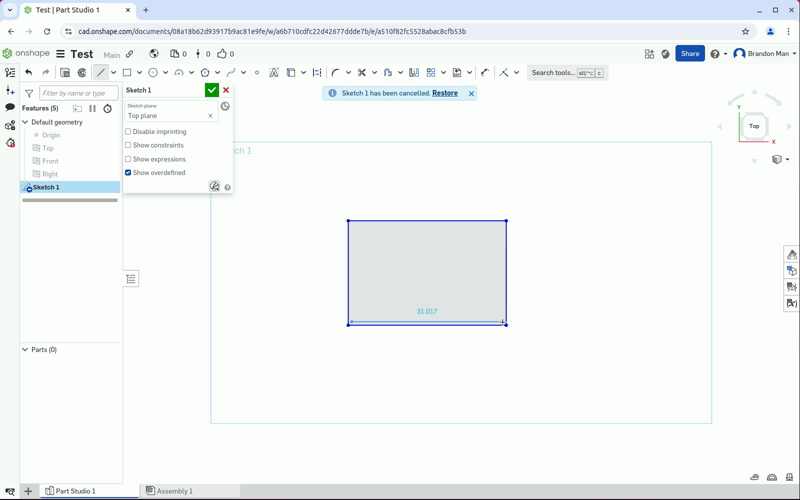
key_down(shift)
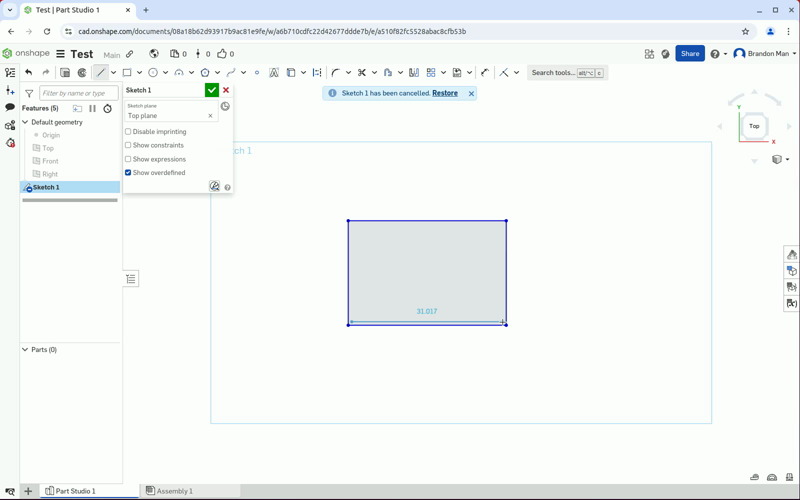
mouse_move(502, 223)
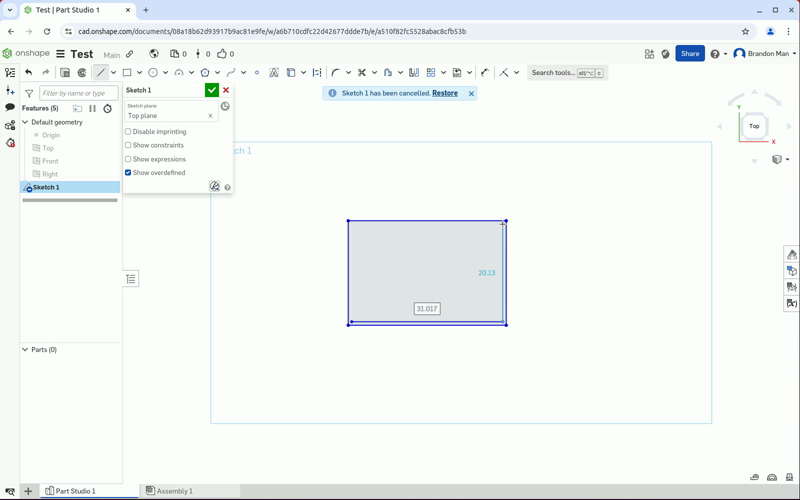
click(502, 223)
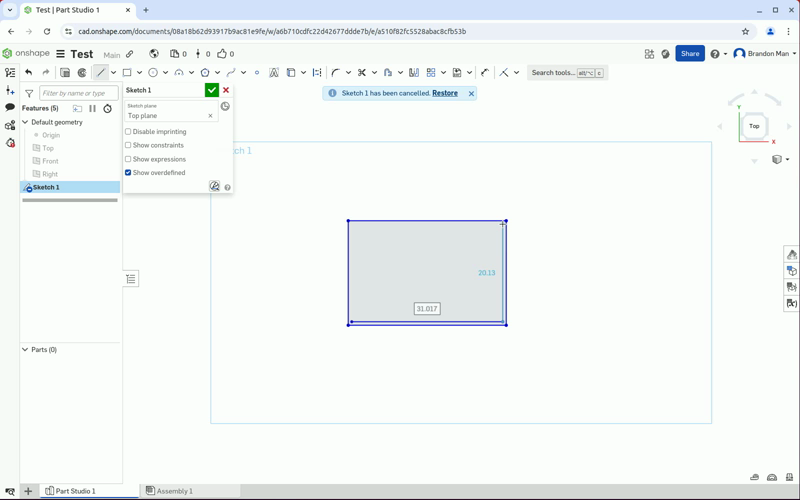
key_up(shift)
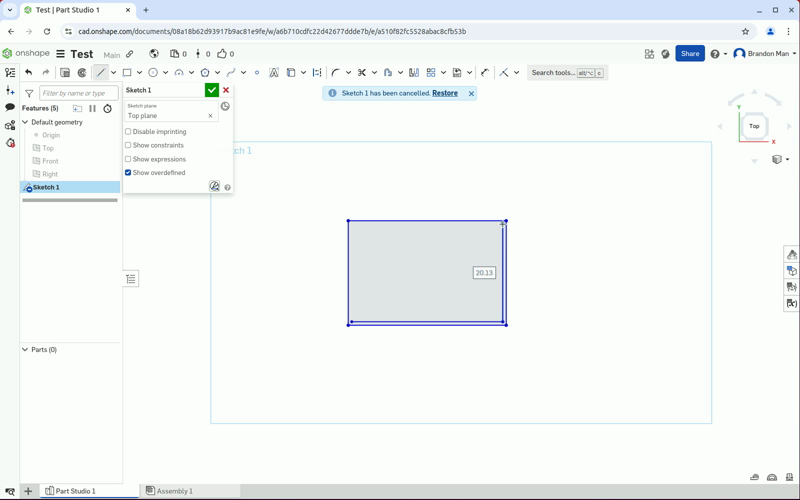
key_down(shift)
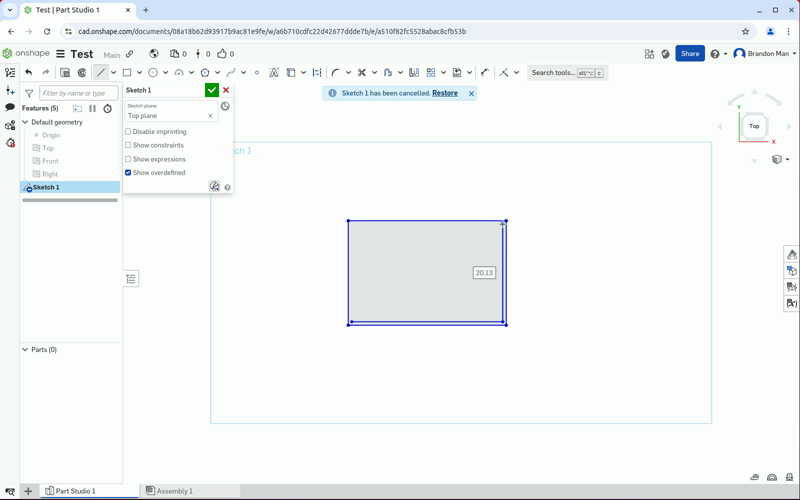
mouse_move(351, 223)
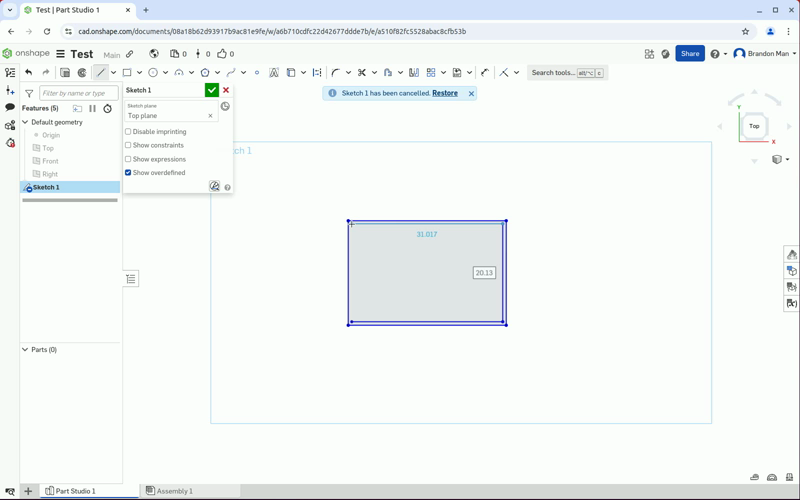
click(351, 223)
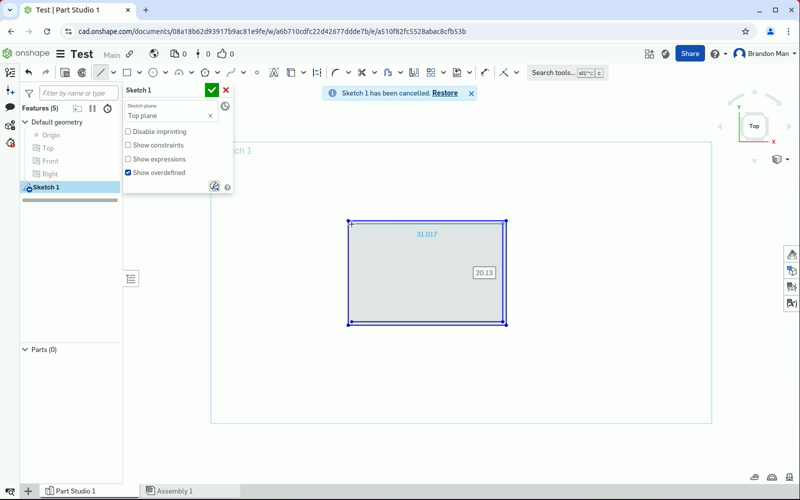
key_up(shift)
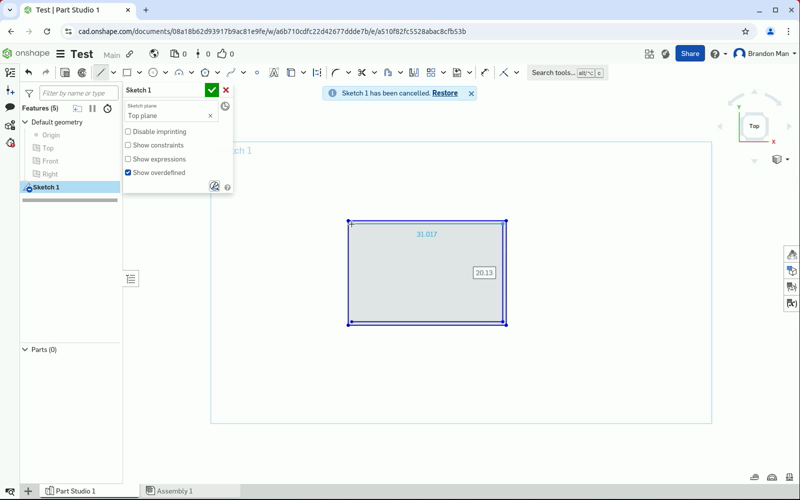
key_down(shift)
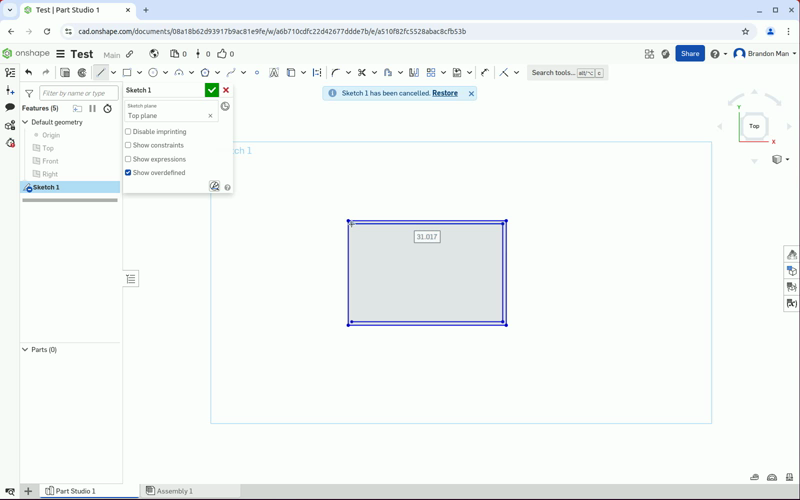
mouse_move(351, 321)
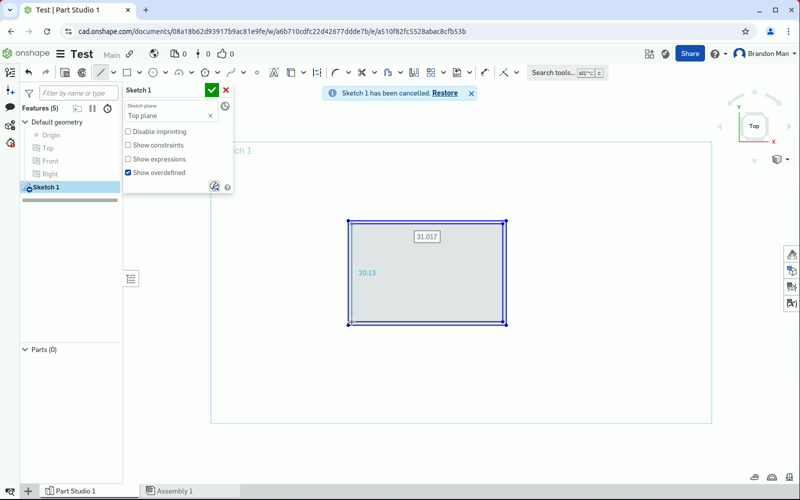
key_up(shift)
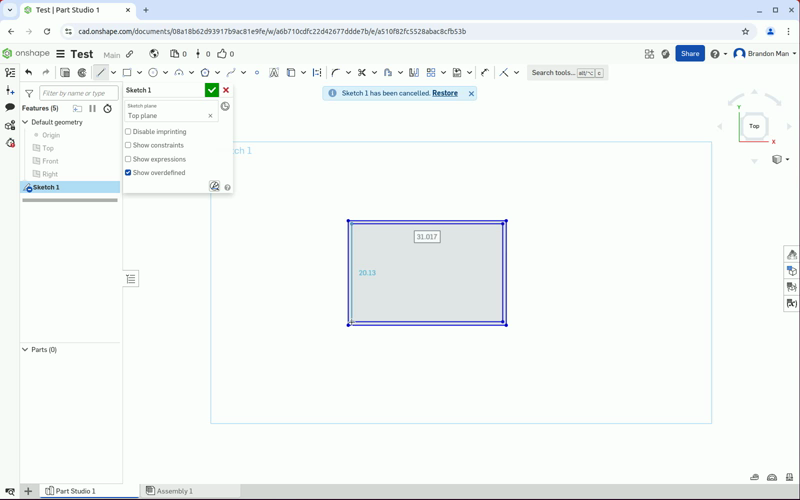
click(351, 321)
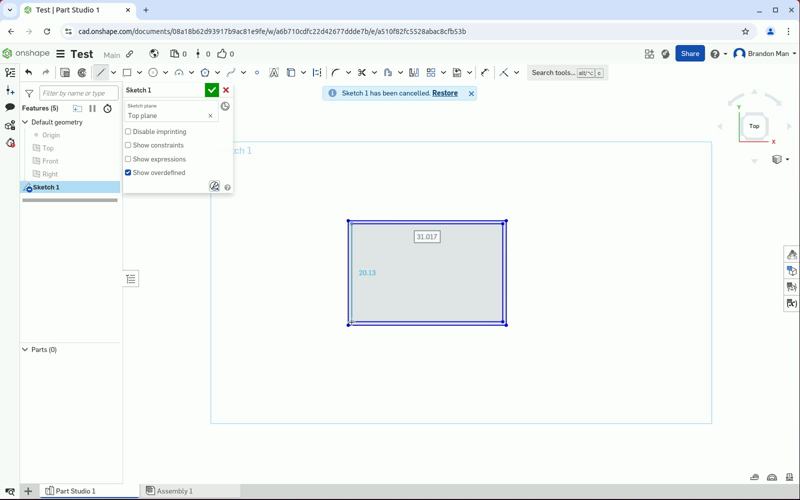
key(esc)
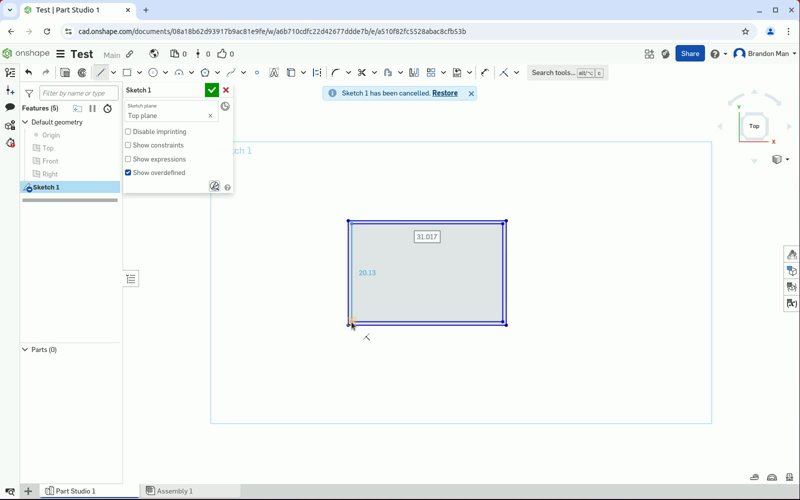
mouse_move(504, 235)
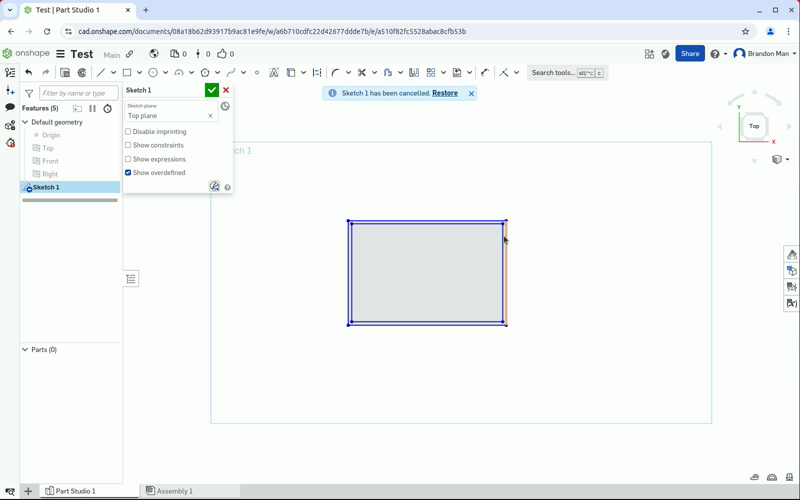
scroll(6)
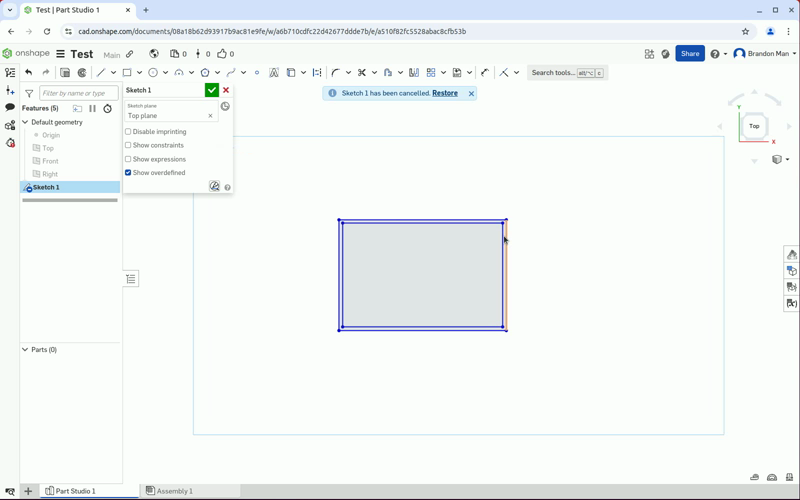
scroll(6)
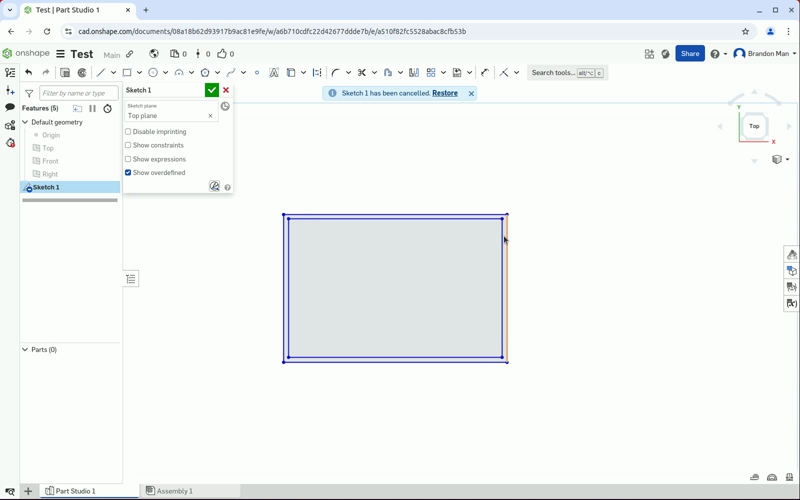
scroll(6)
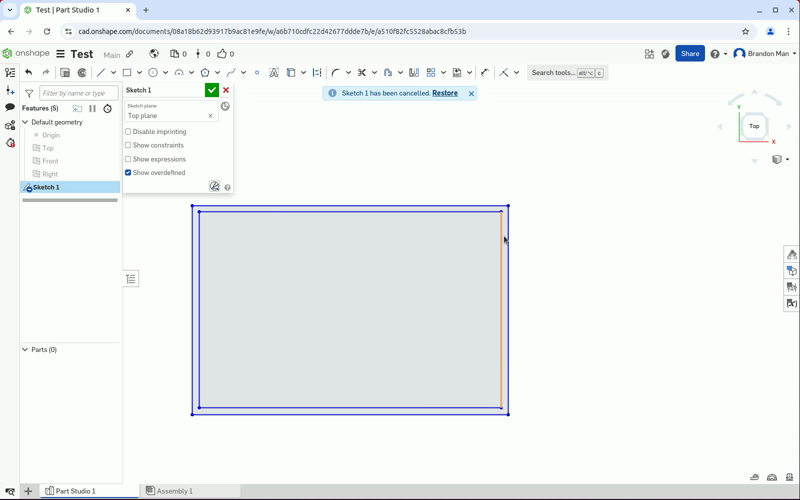
scroll(6)
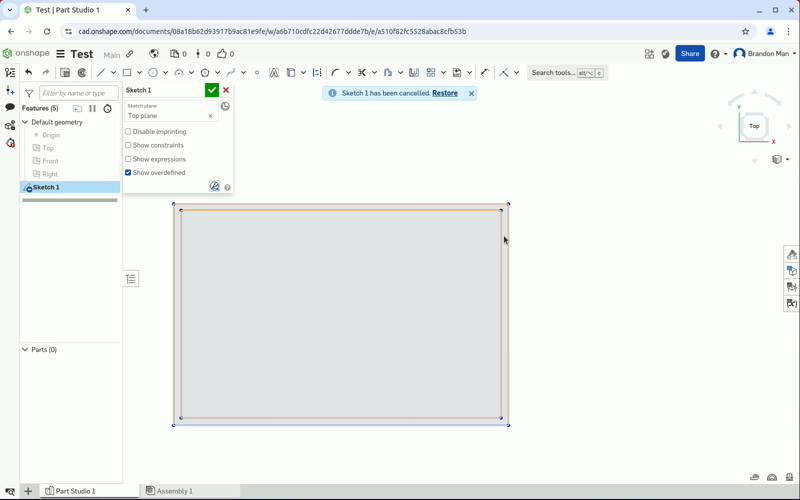
scroll(6)
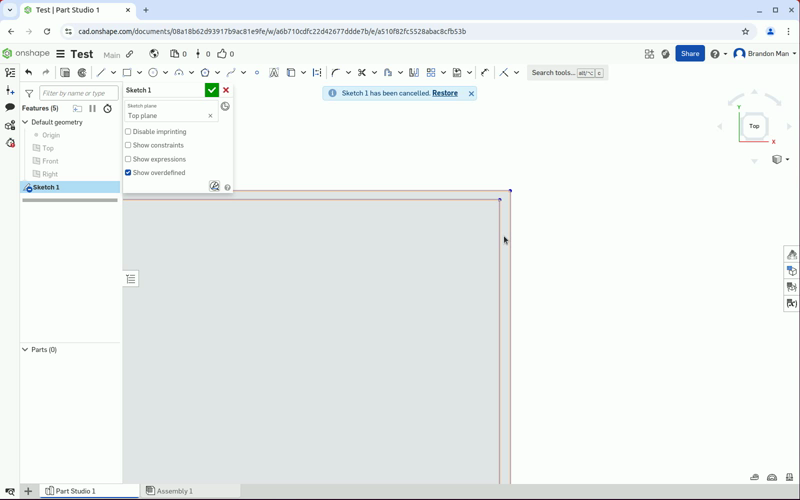
scroll(6)
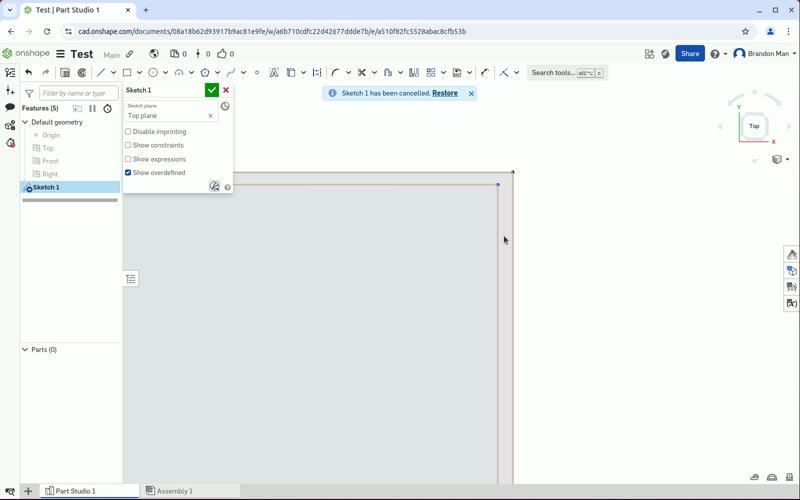
scroll(6)
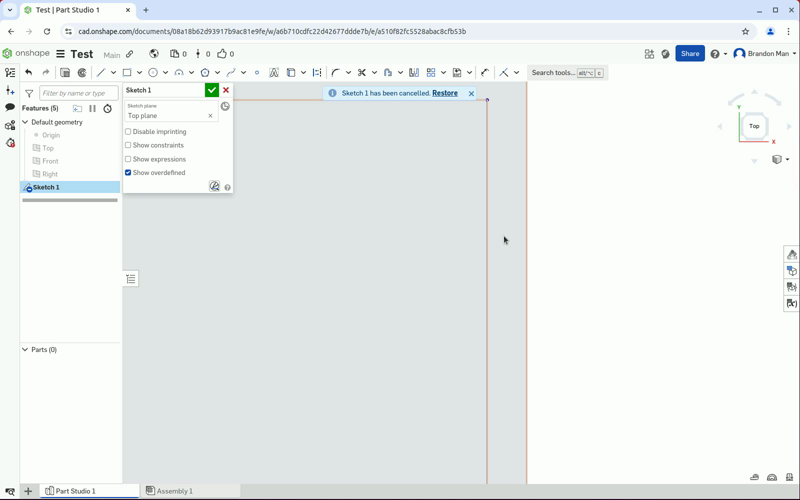
click(504, 235)
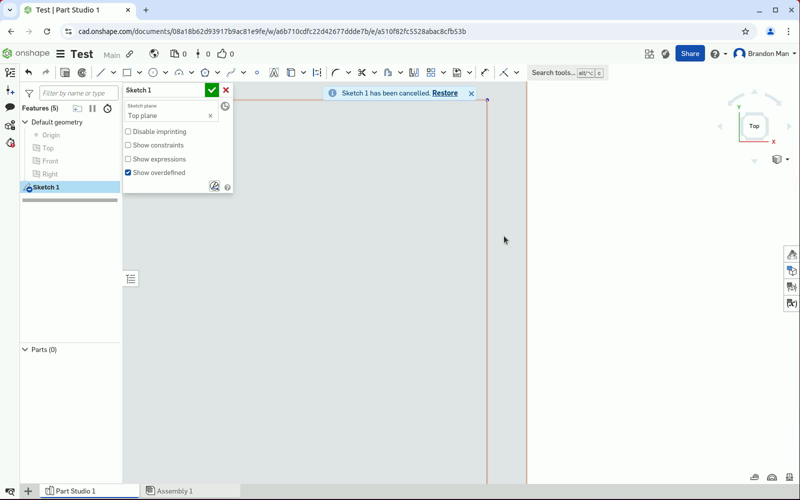
scroll(-6)
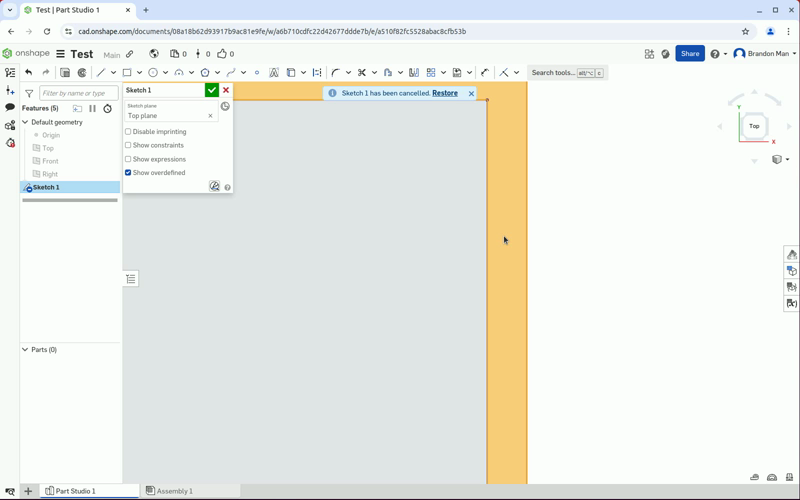
scroll(-6)
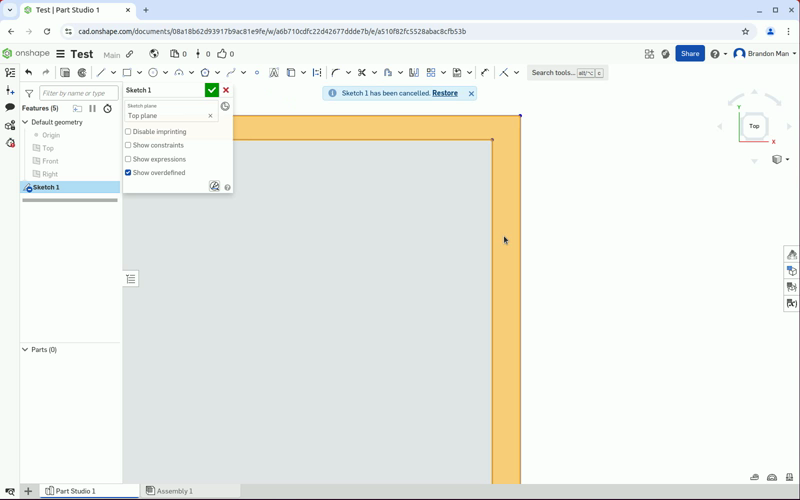
scroll(-6)
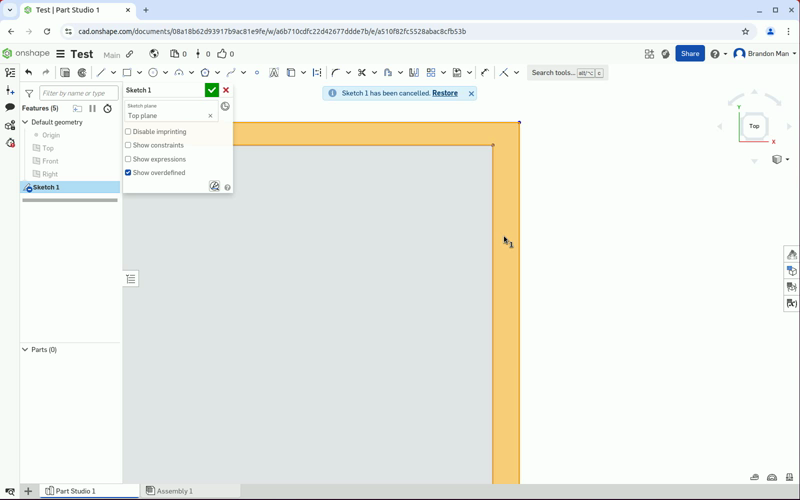
scroll(-6)
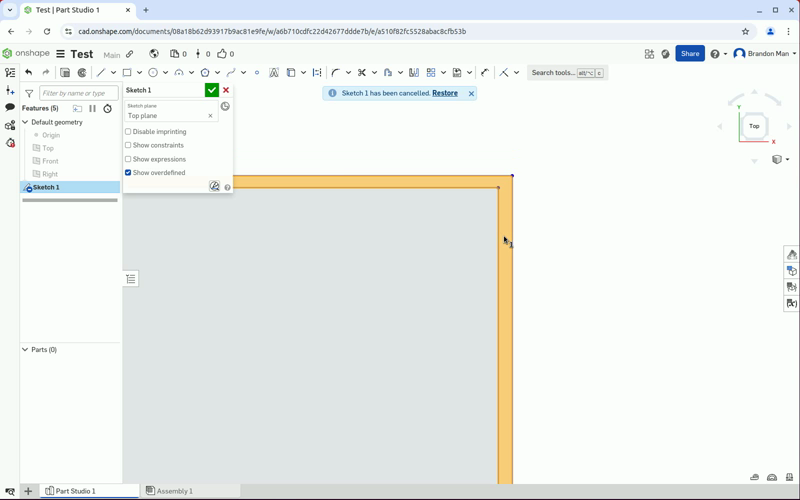
scroll(-6)
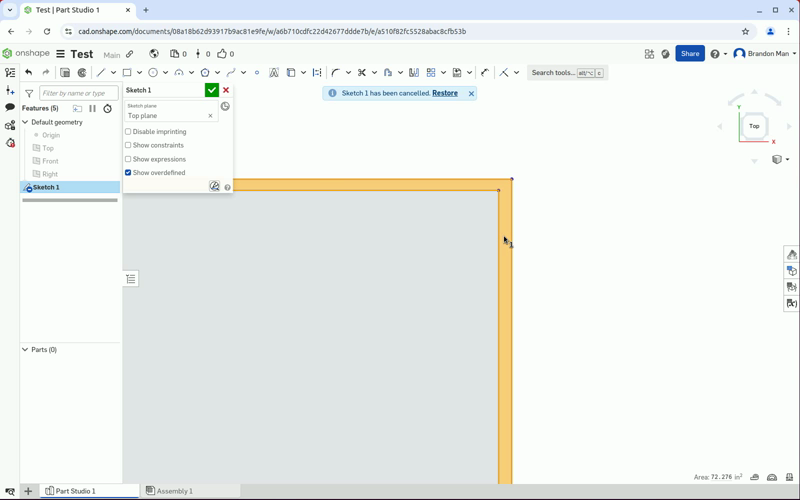
scroll(-6)
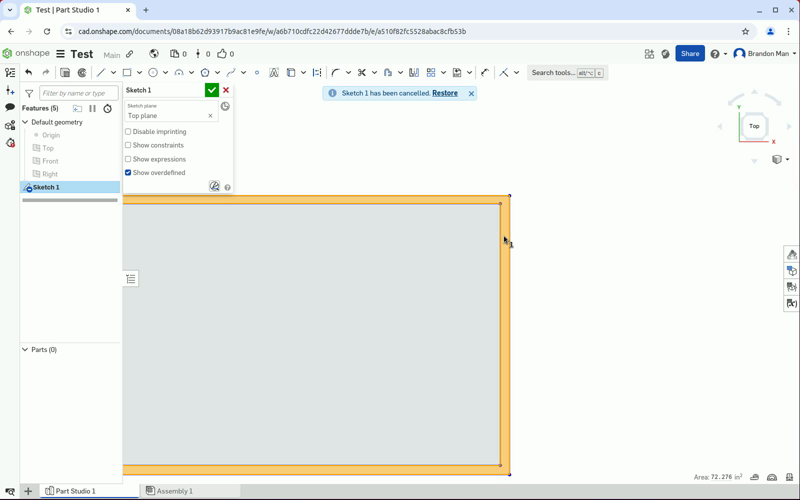
scroll(-6)
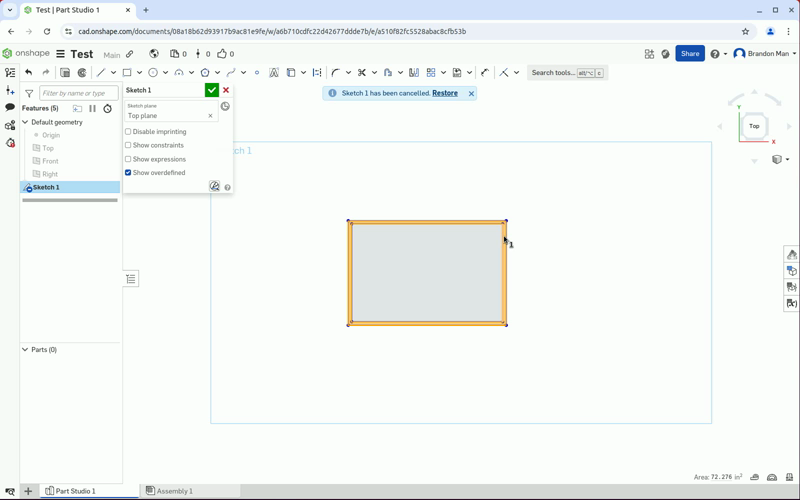
mouse_move(73, 352)
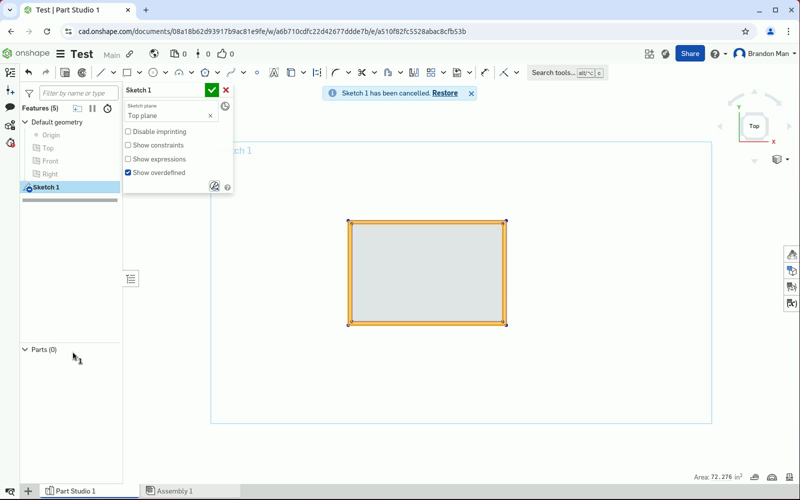
key(shift+y)
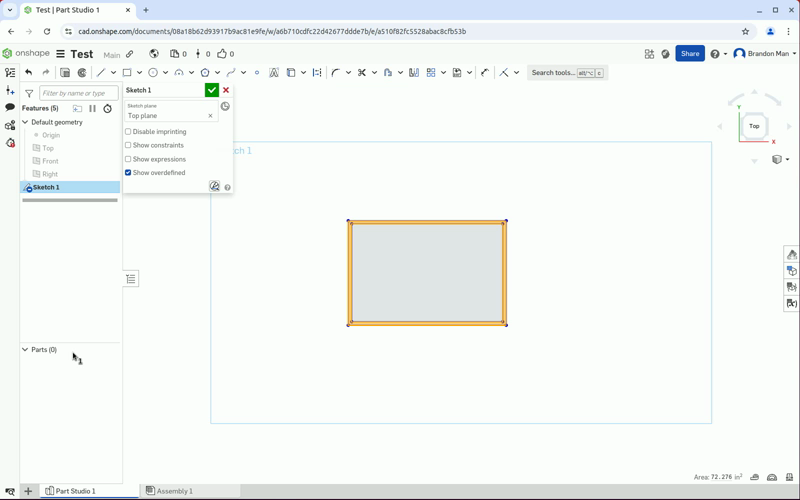
key(shift+e)
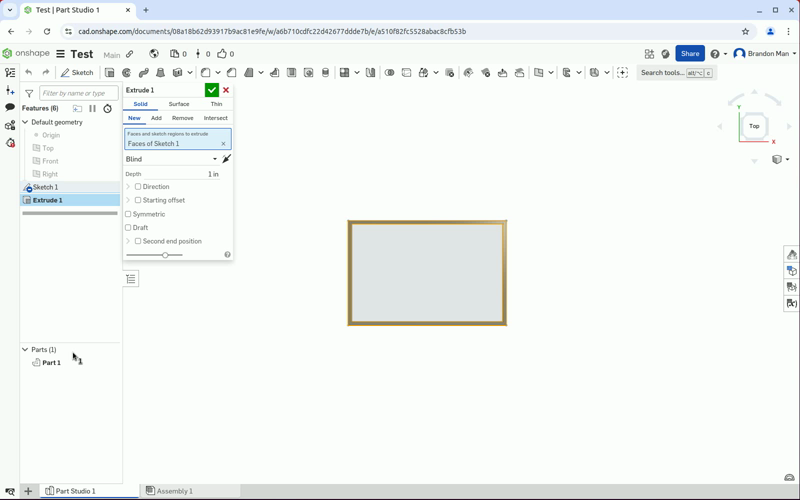
mouse_move(143, 106)
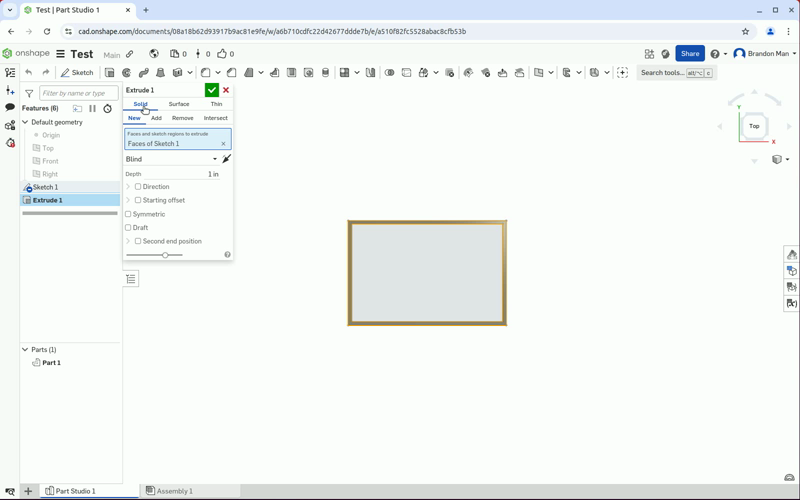
click(143, 106)
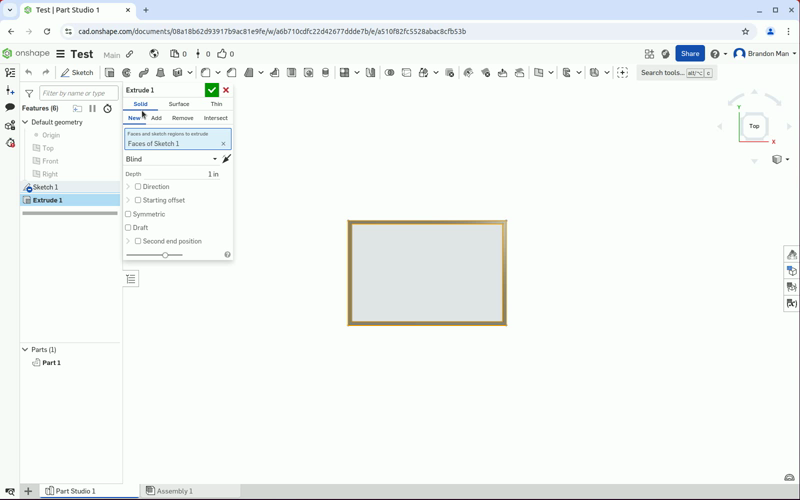
mouse_move(137, 120)
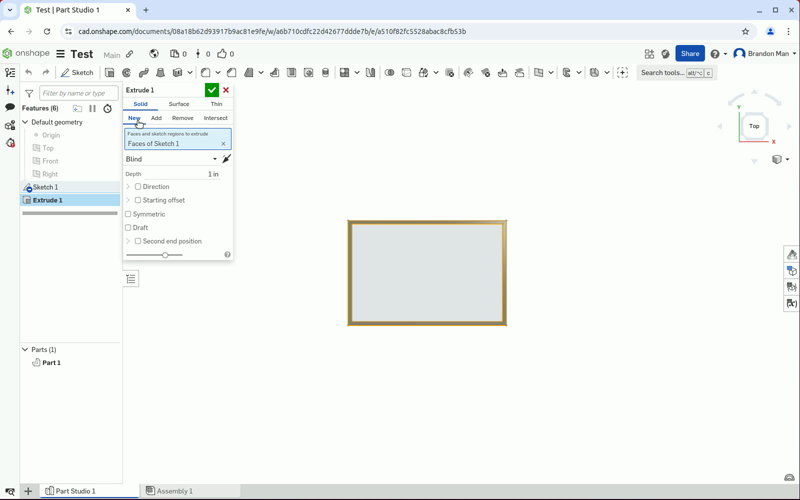
click(137, 120)
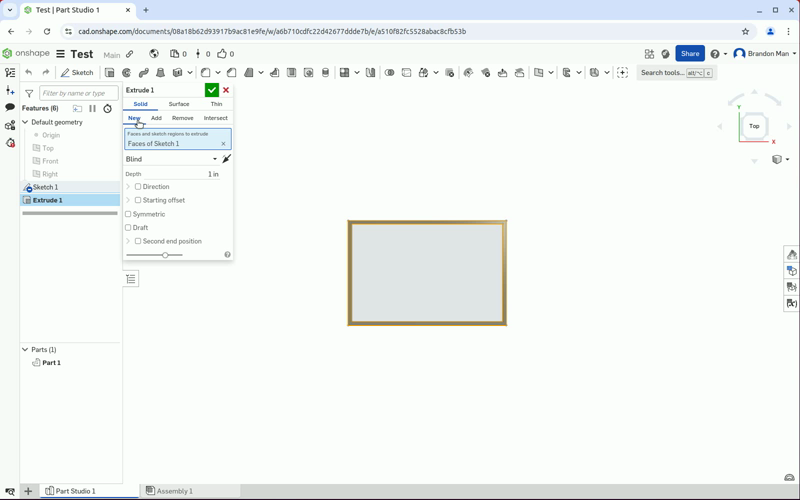
key(tab, 4)
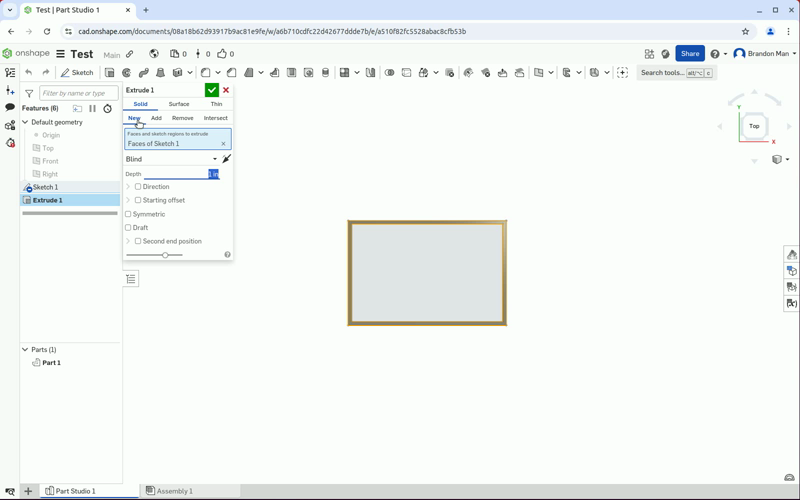
text(-0.722)
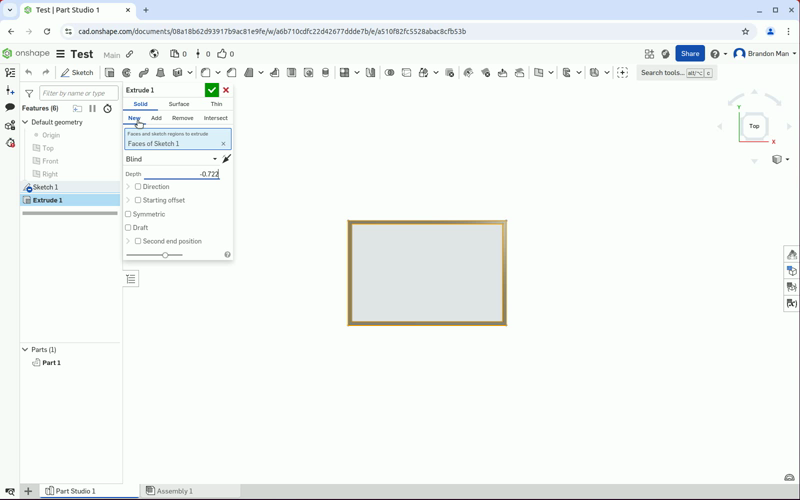
key(enter)
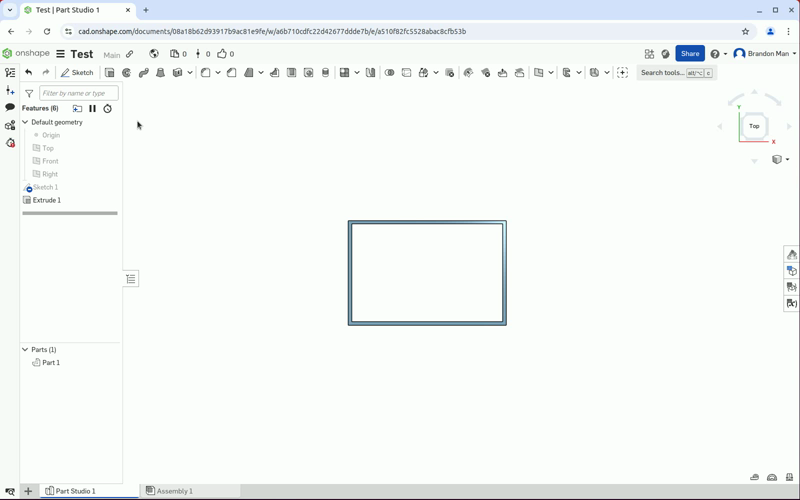
key(shift+h)
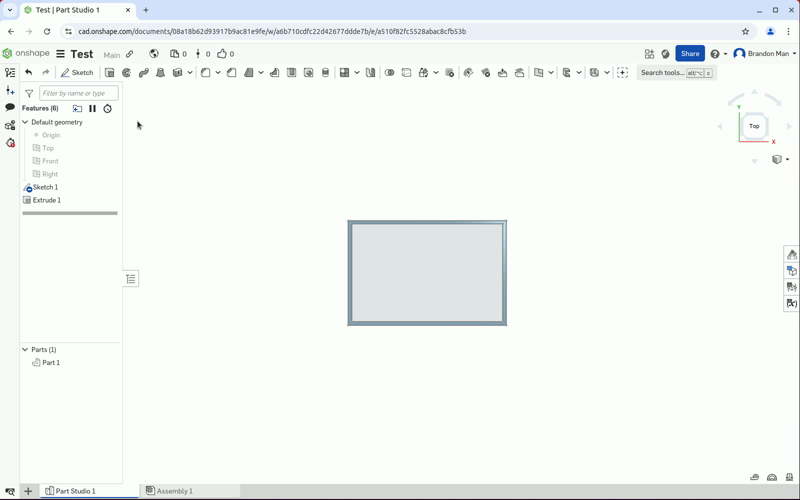
key(shift+h)
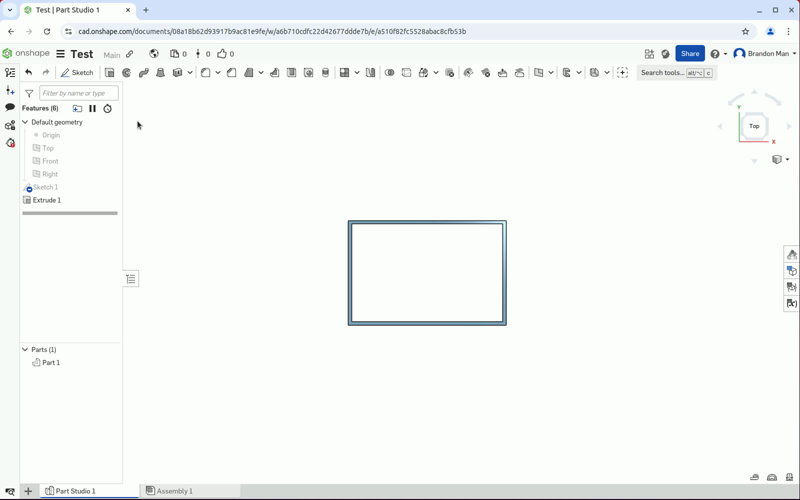
mouse_move(73, 189)
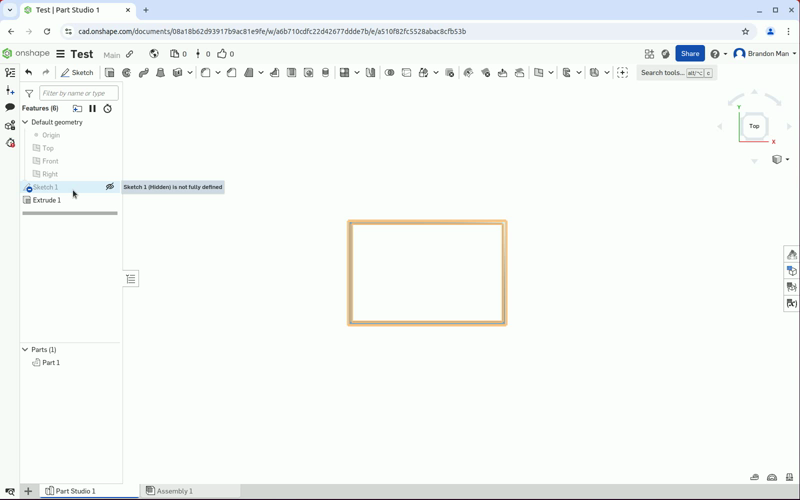
click(73, 189)
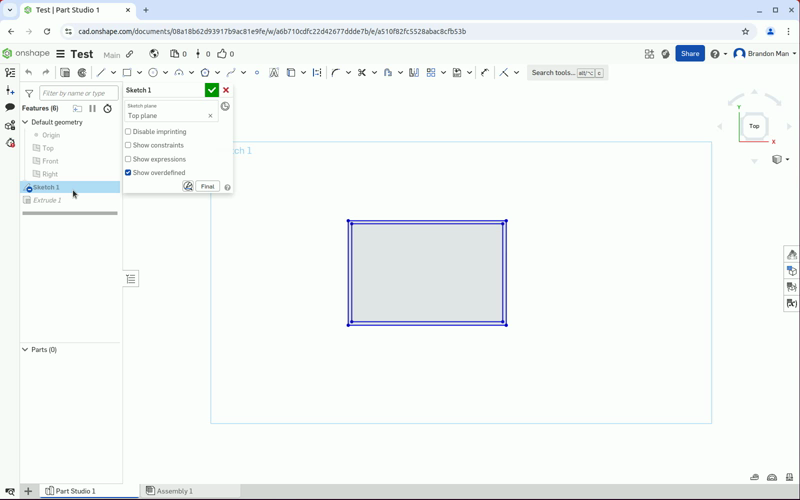
mouse_move(229, 92)
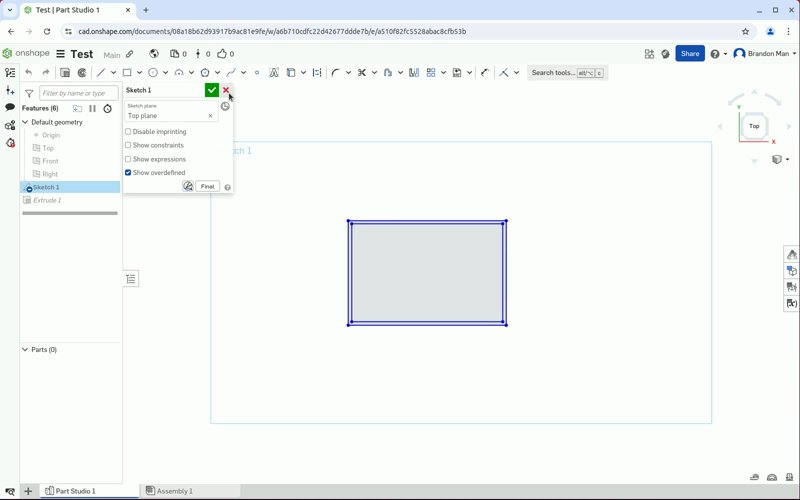
click(229, 92)
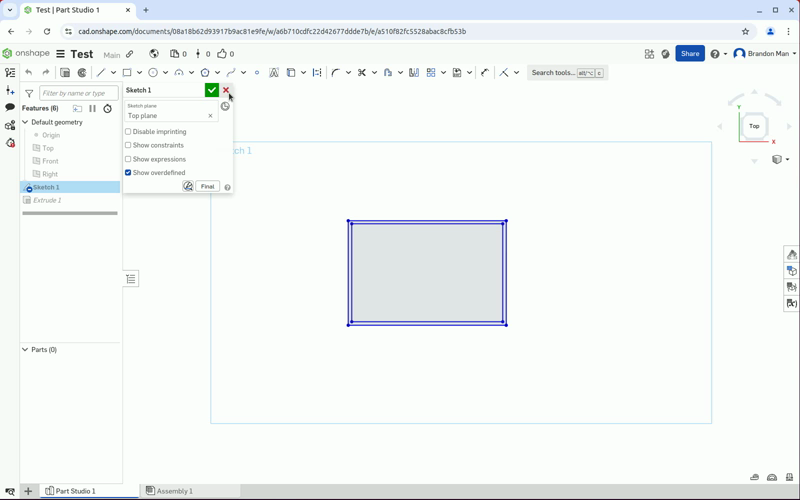
key(shift+s)
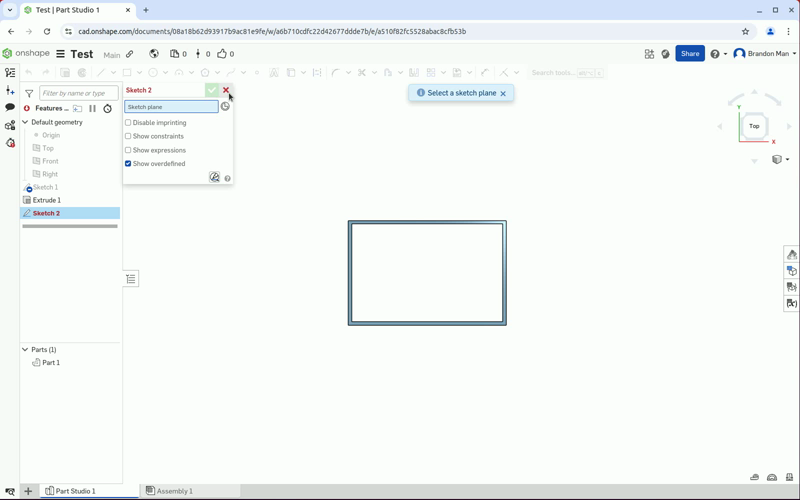
mouse_move(73, 150)
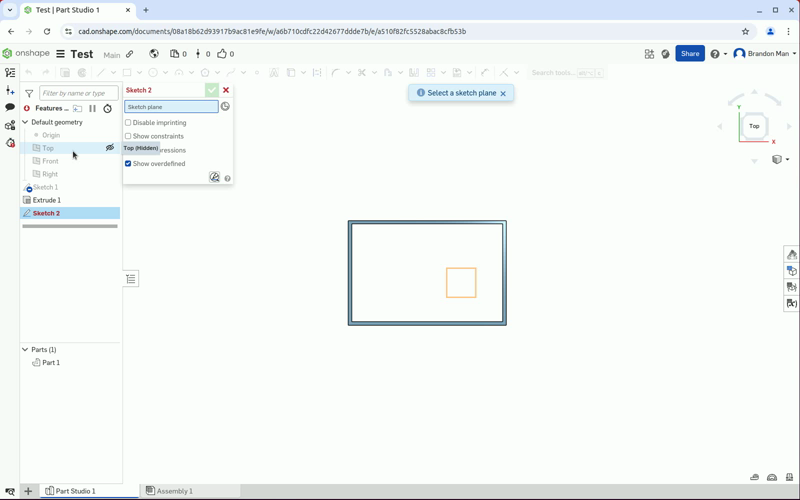
click(73, 150)
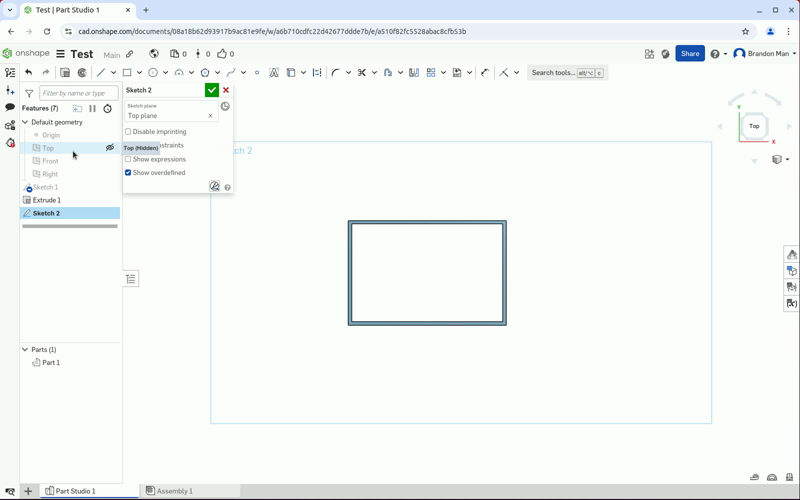
mouse_move(73, 352)
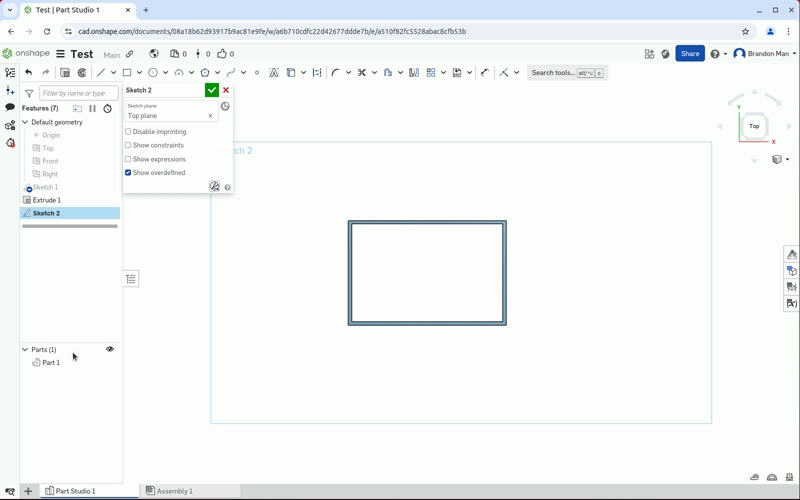
key(y)
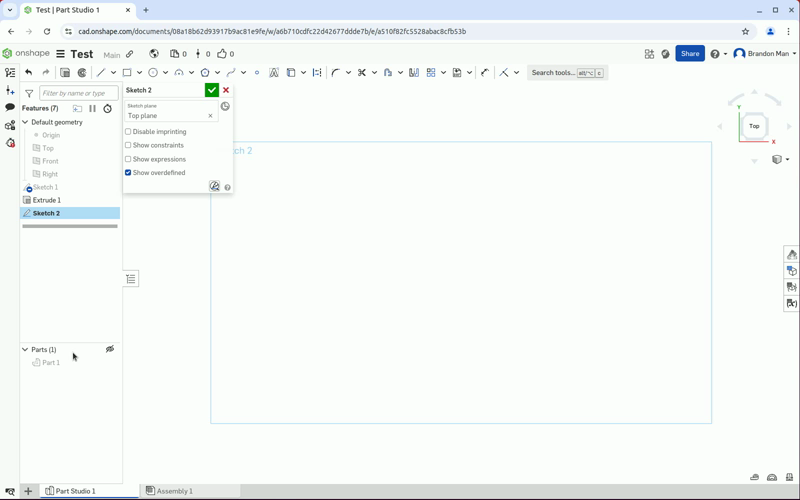
key(l)
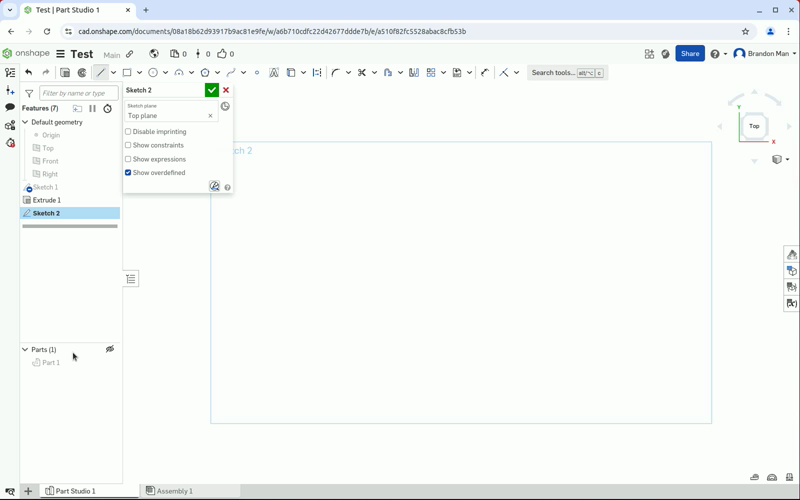
key_down(shift)
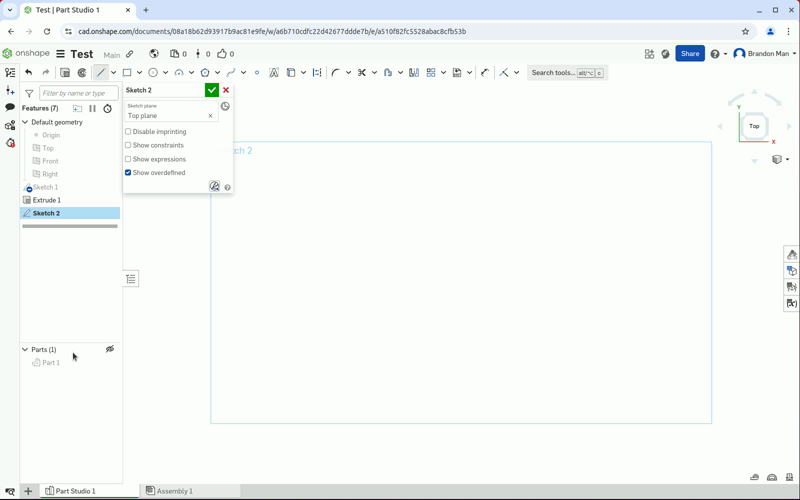
mouse_move(351, 321)
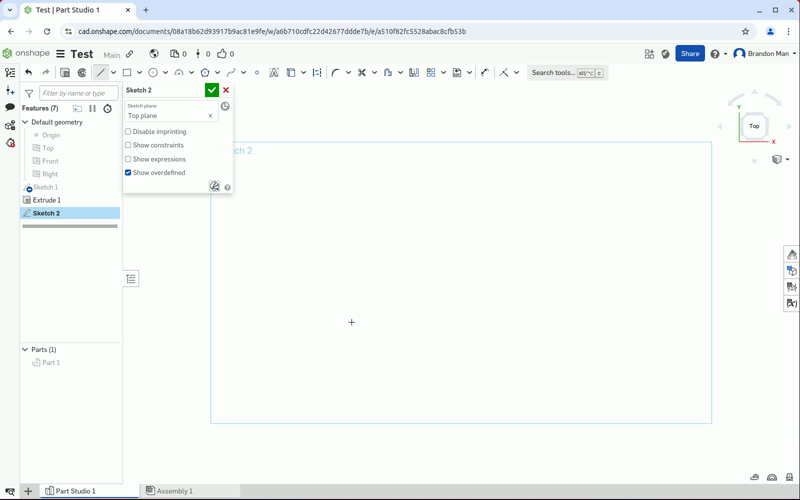
click(351, 321)
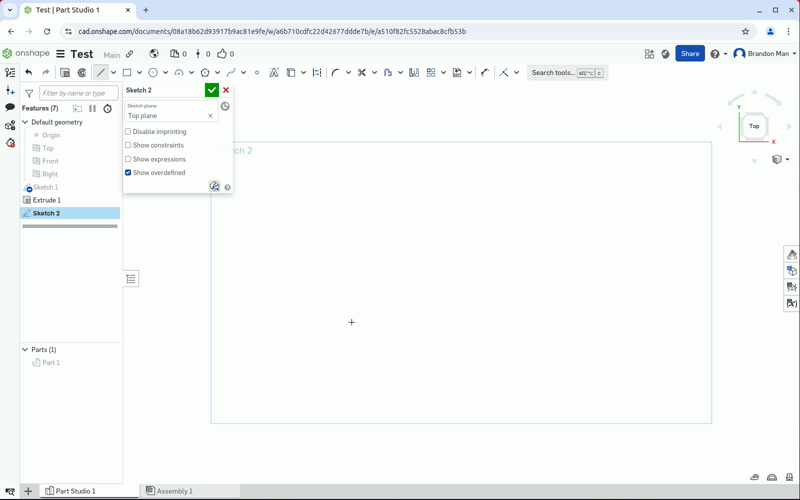
key_up(shift)
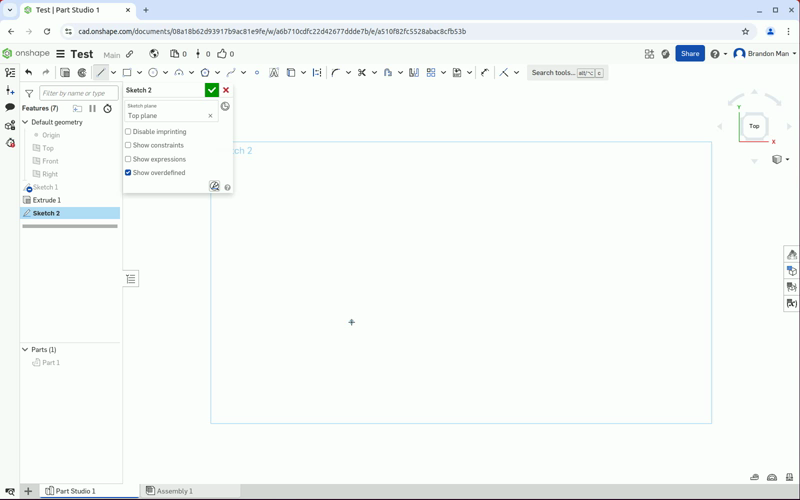
key_down(shift)
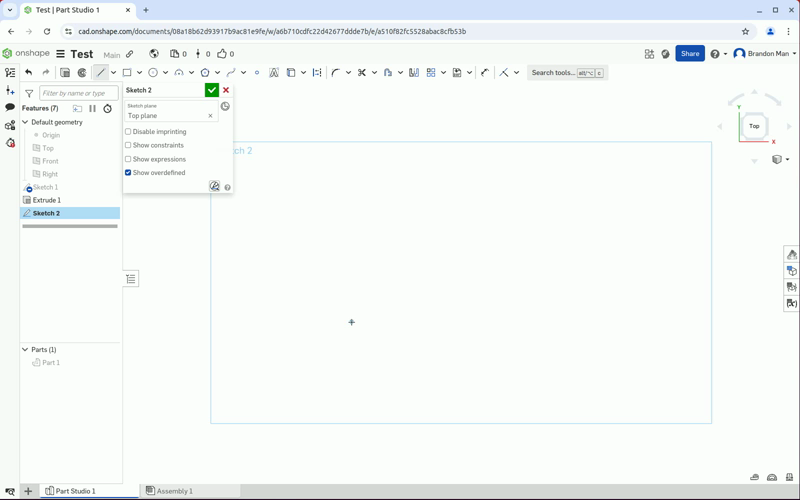
mouse_move(502, 321)
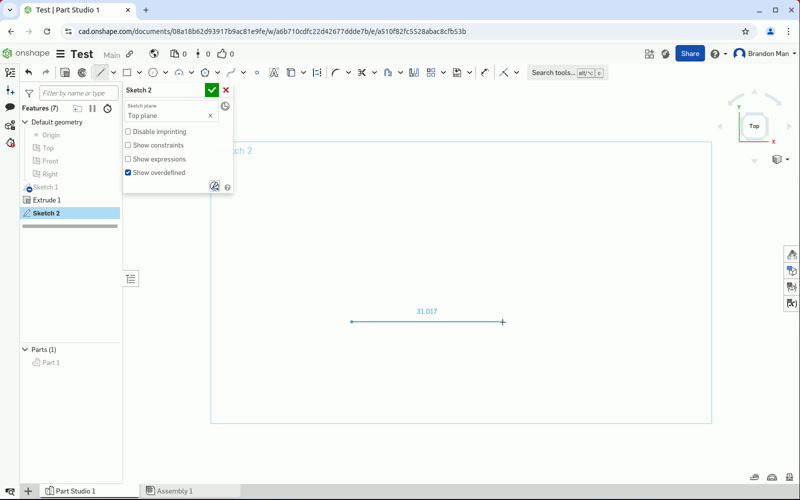
click(502, 321)
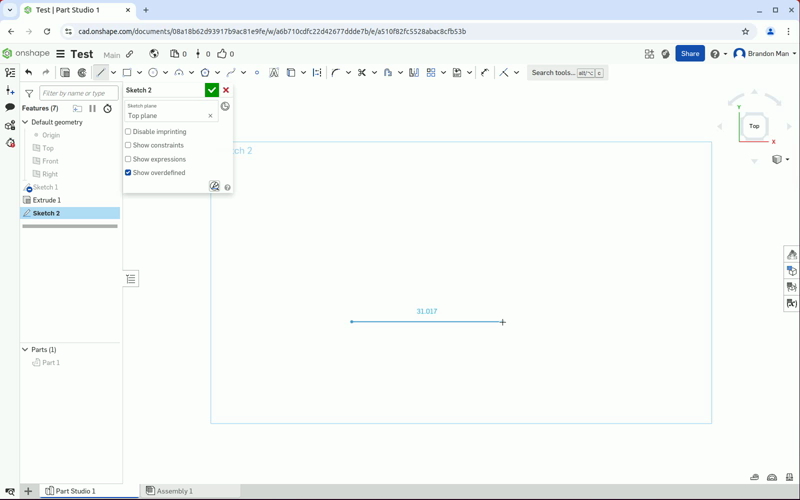
key_up(shift)
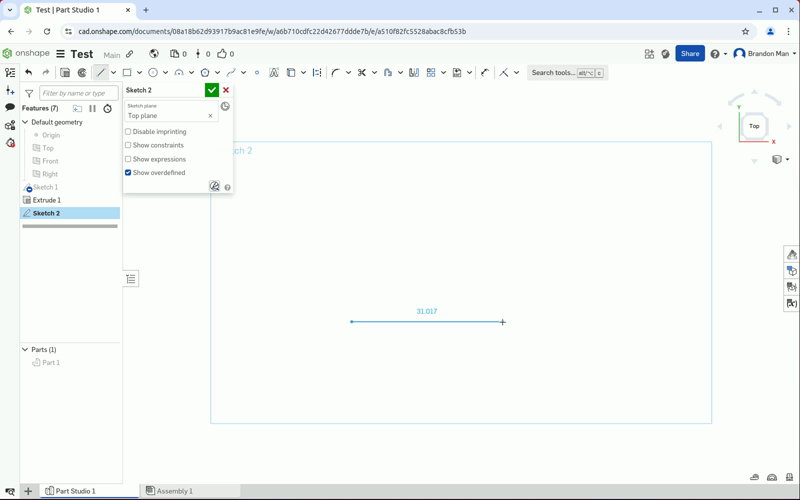
key_down(shift)
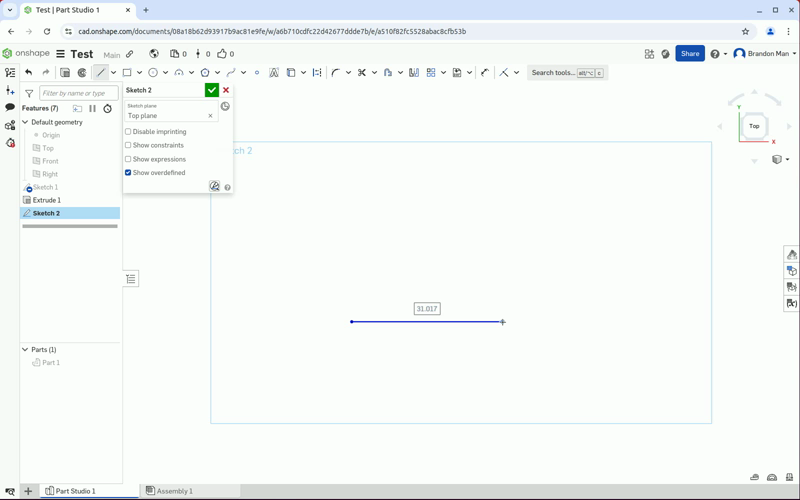
mouse_move(502, 223)
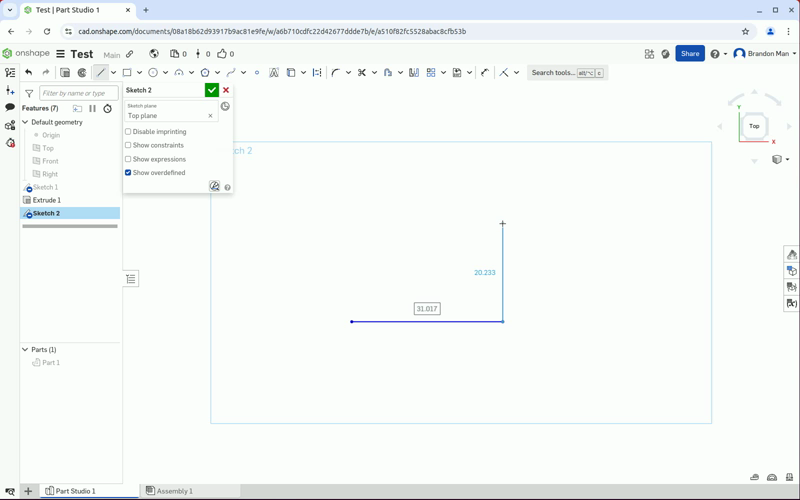
click(502, 223)
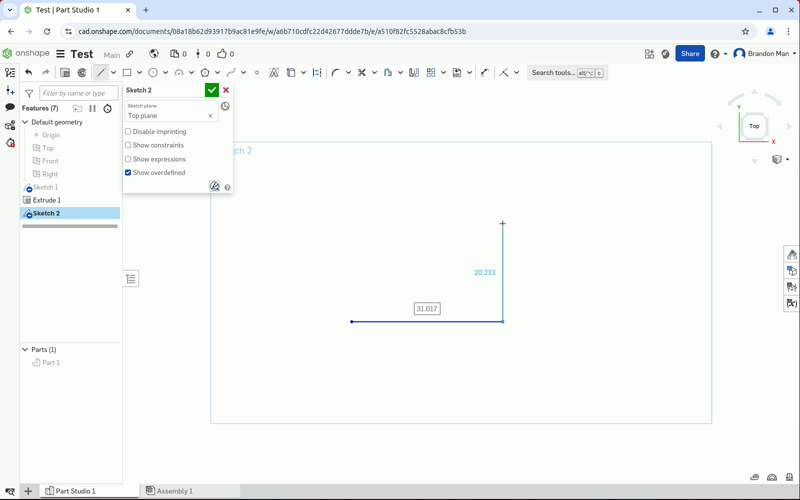
key_up(shift)
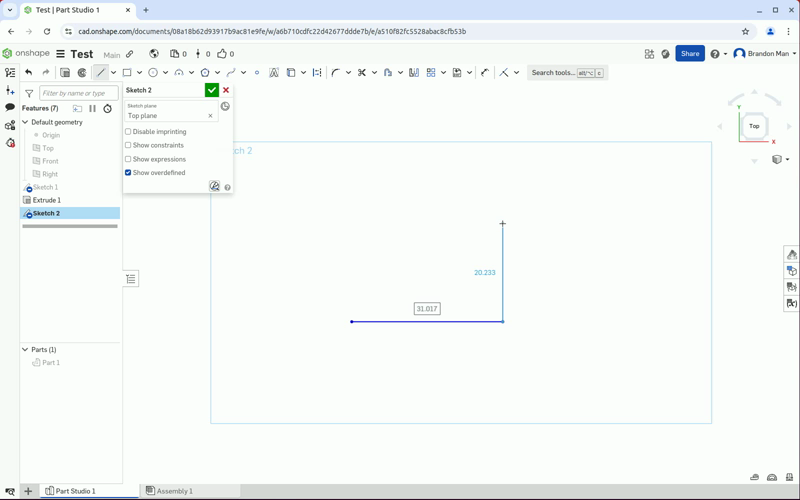
key_down(shift)
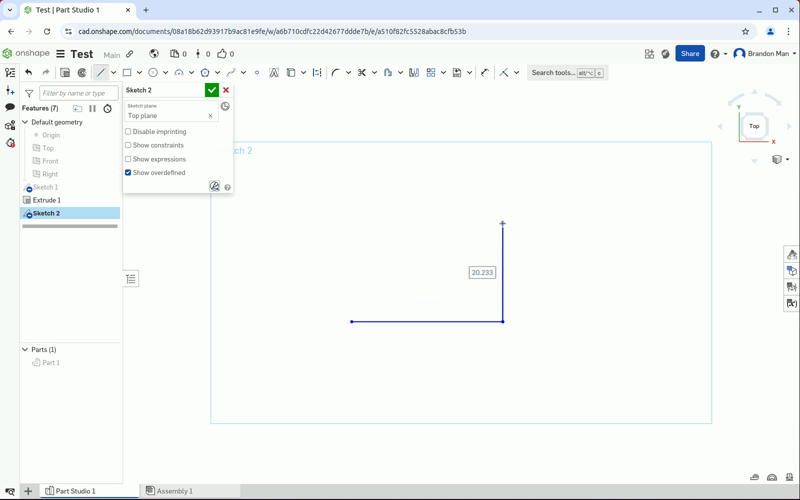
mouse_move(351, 223)
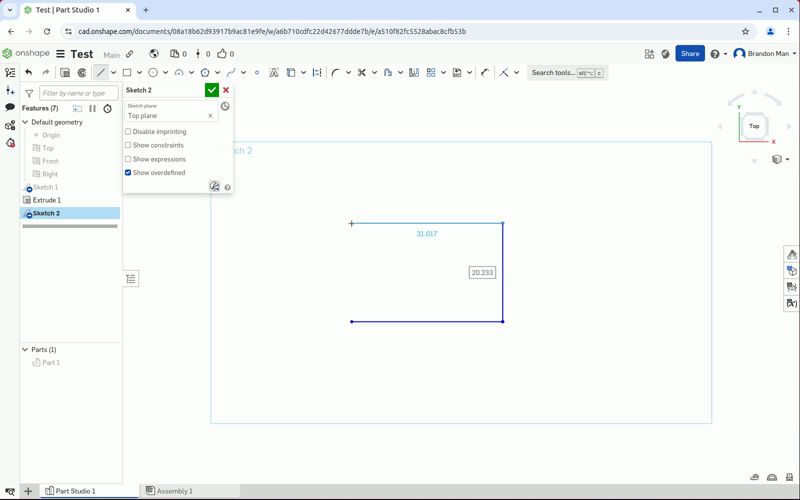
click(351, 223)
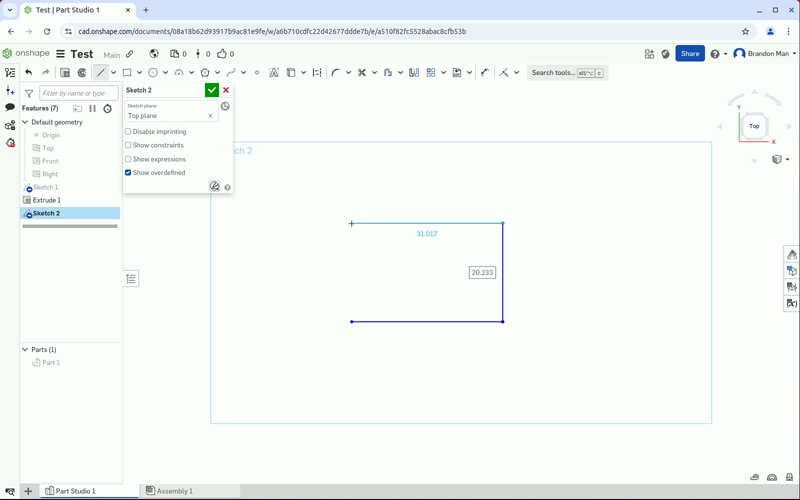
key_up(shift)
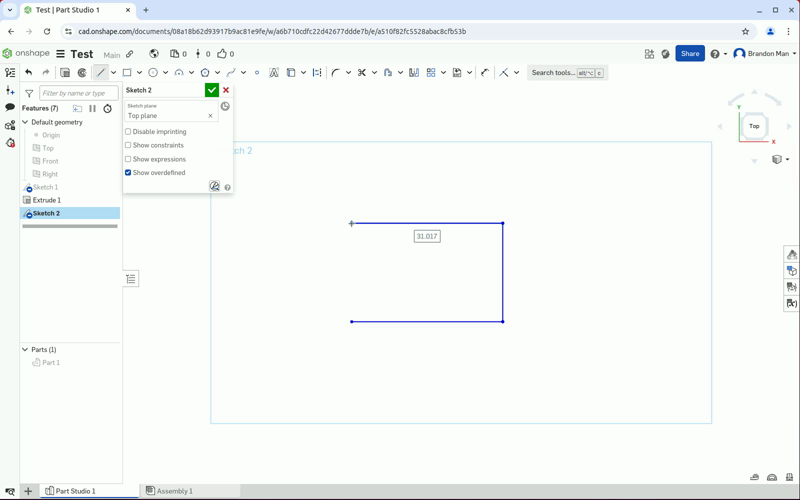
key_down(shift)
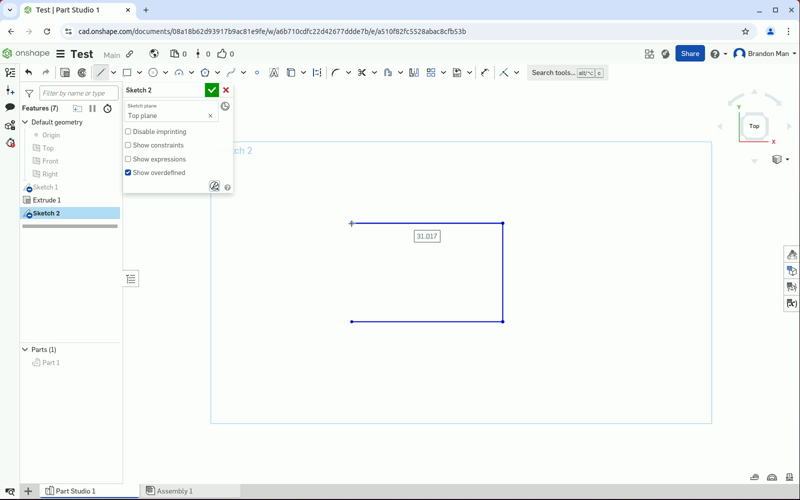
mouse_move(351, 321)
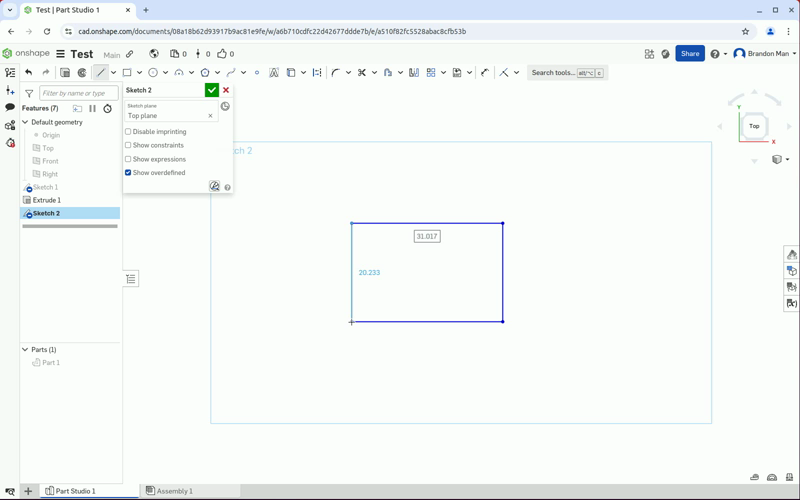
key_up(shift)
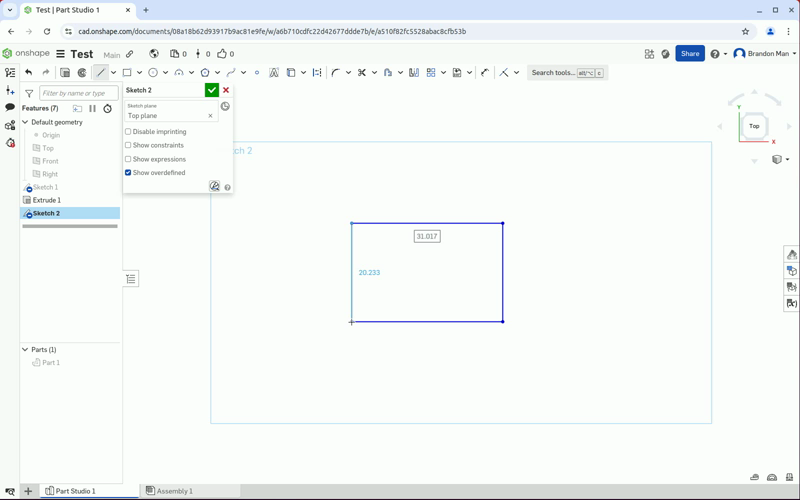
click(351, 321)
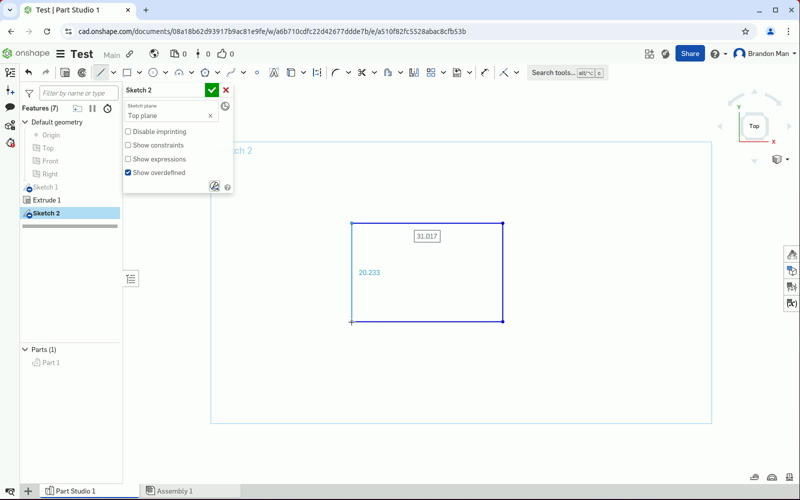
key(esc)
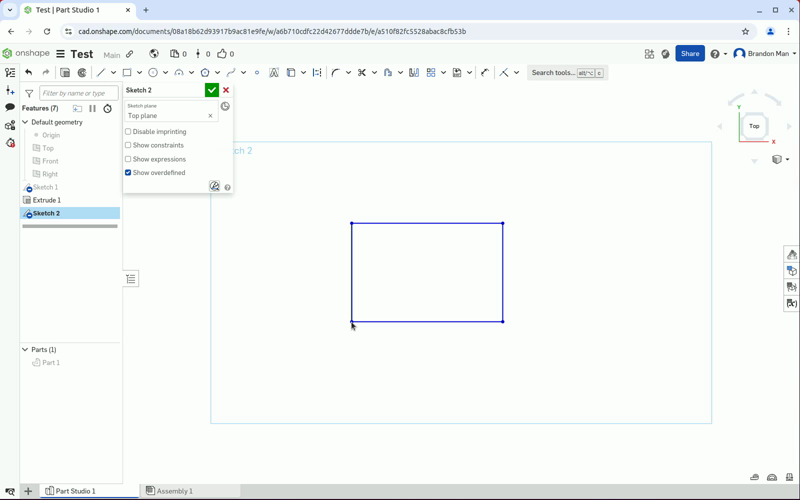
mouse_move(429, 287)
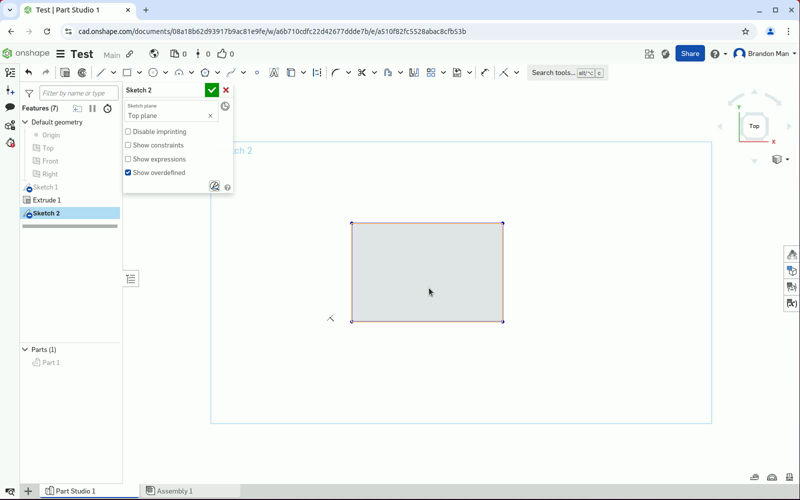
click(429, 287)
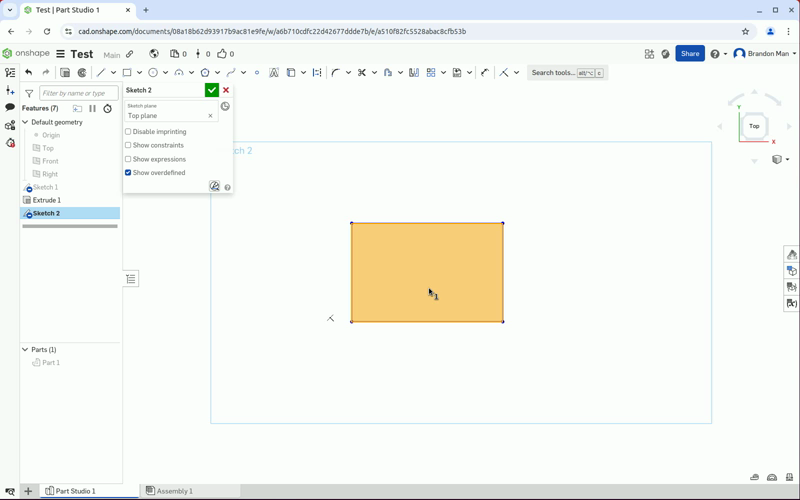
mouse_move(73, 352)
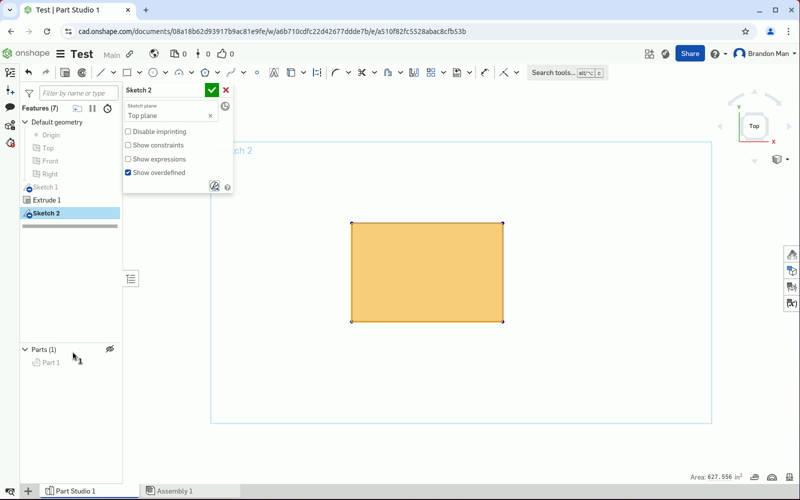
key(shift+y)
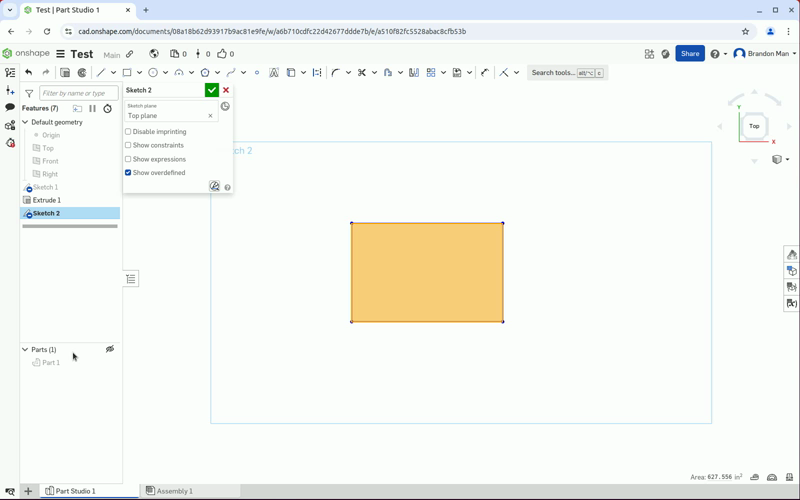
key(shift+e)
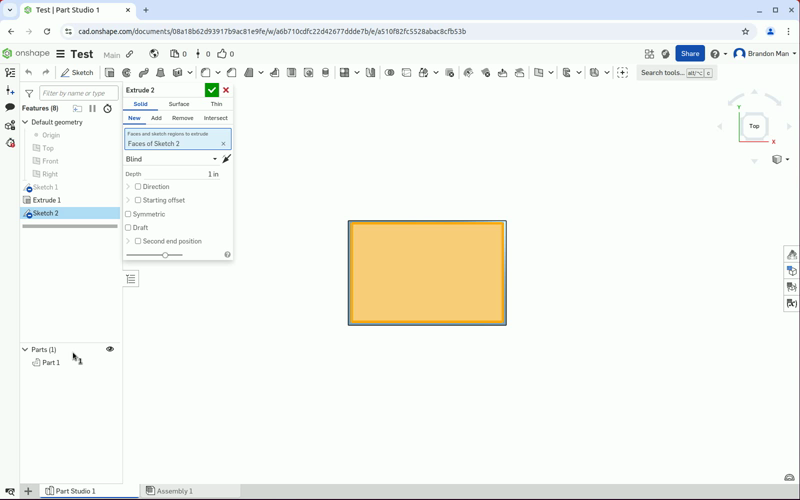
mouse_move(143, 106)
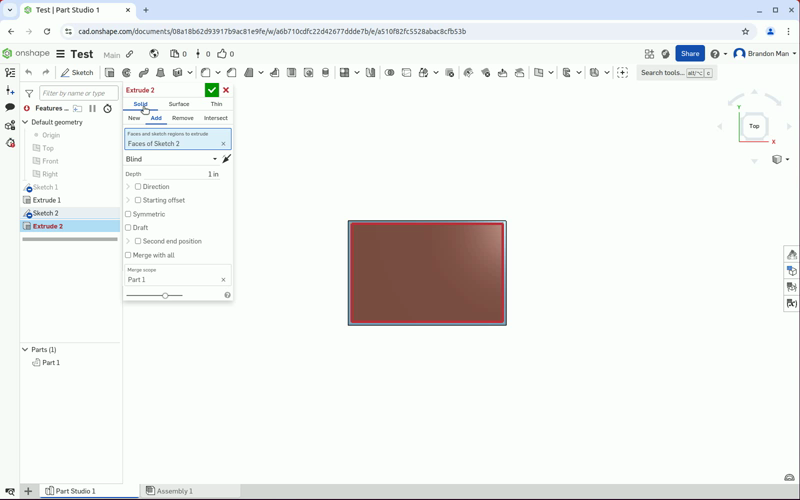
click(143, 106)
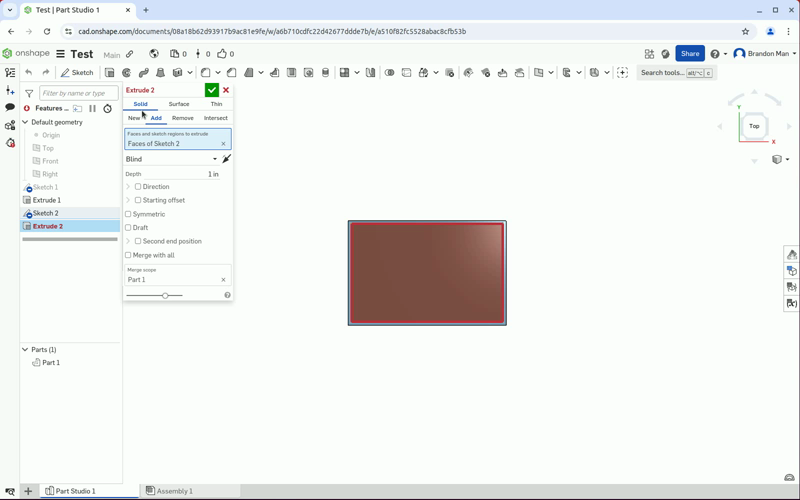
mouse_move(137, 120)
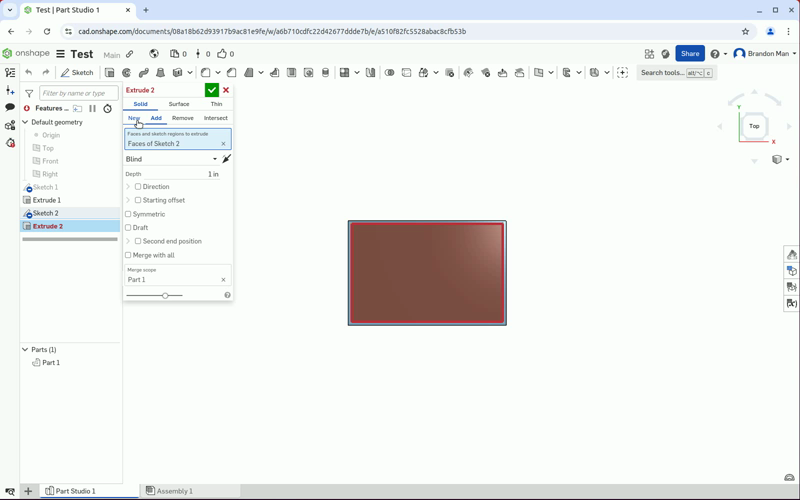
click(137, 120)
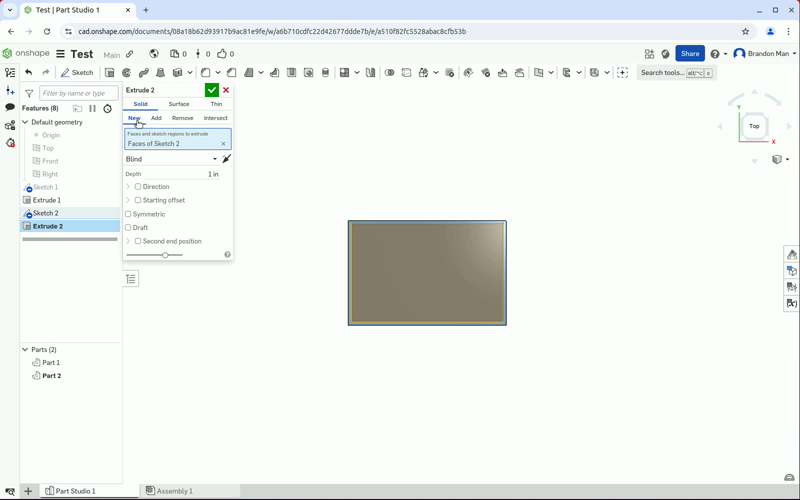
key(tab, 4)
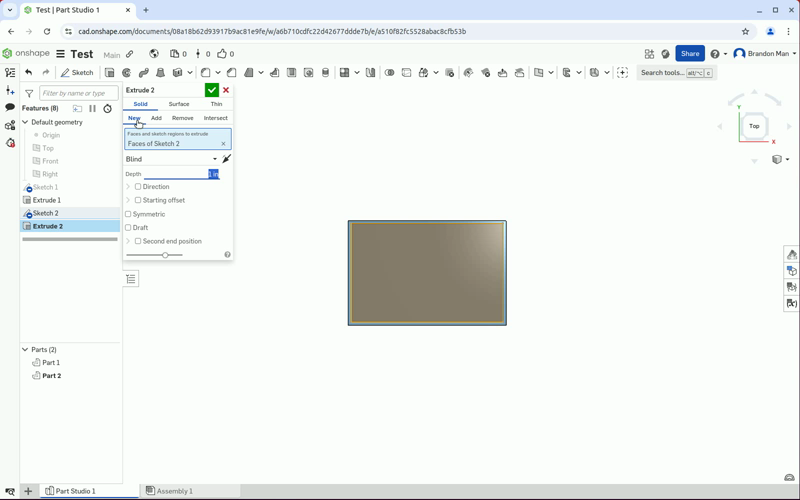
text(-1.444)
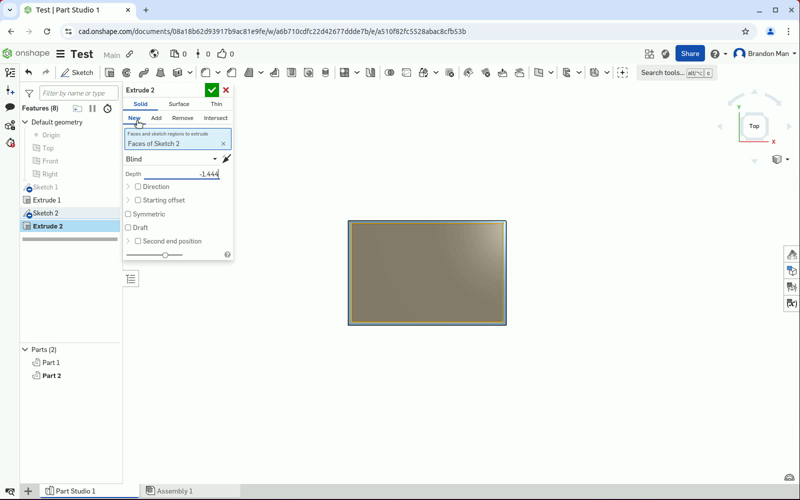
key(enter)
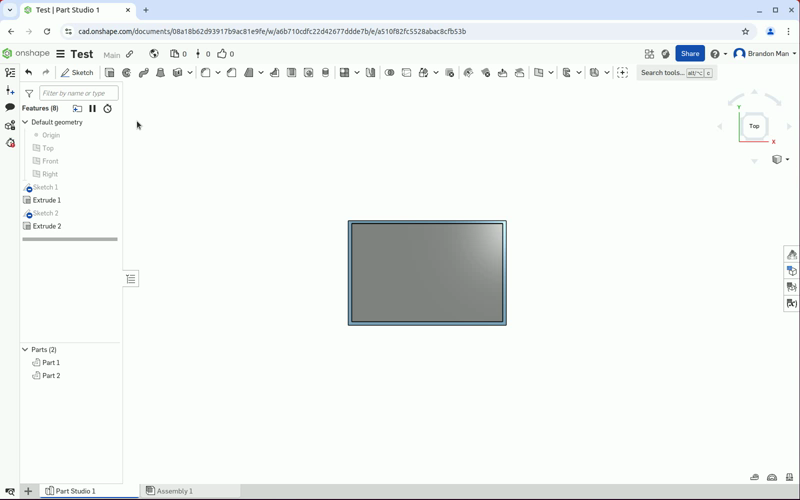
key(shift+h)
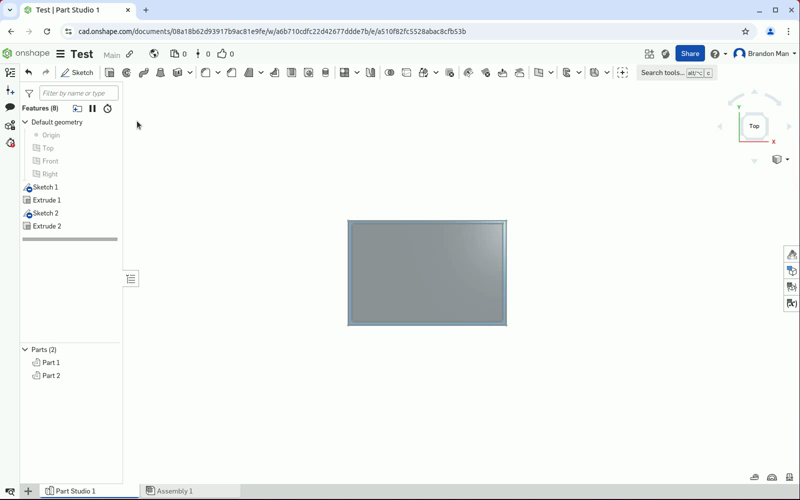
key(shift+h)
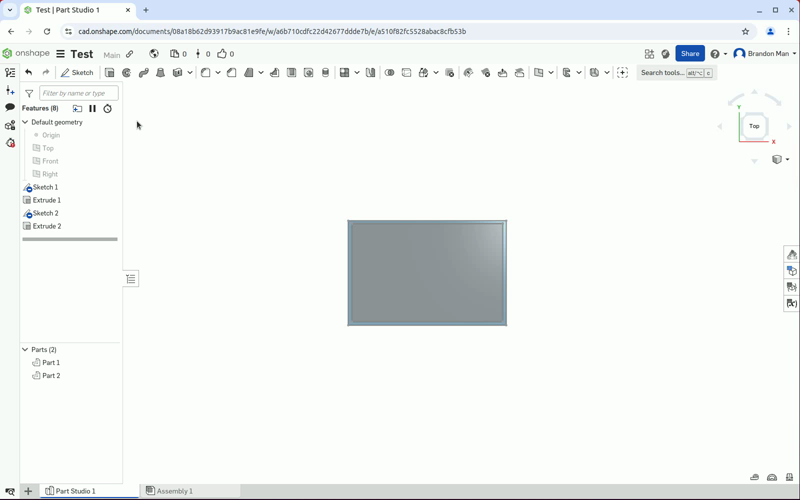
key(shift+7)
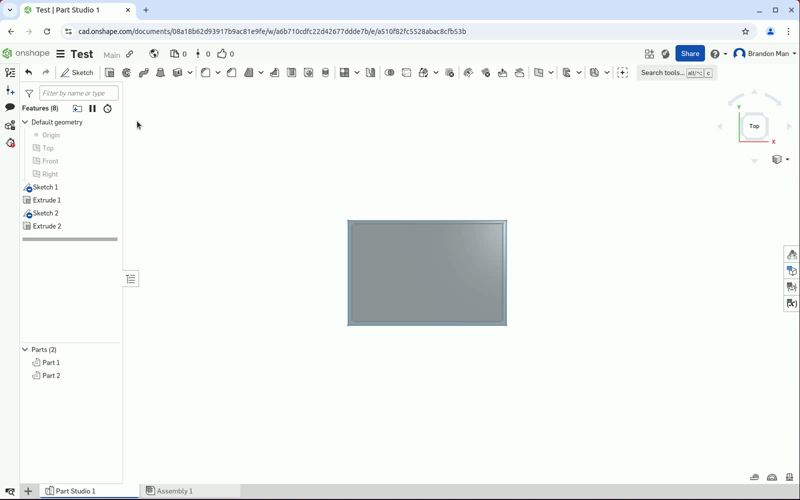
key(up, 3)
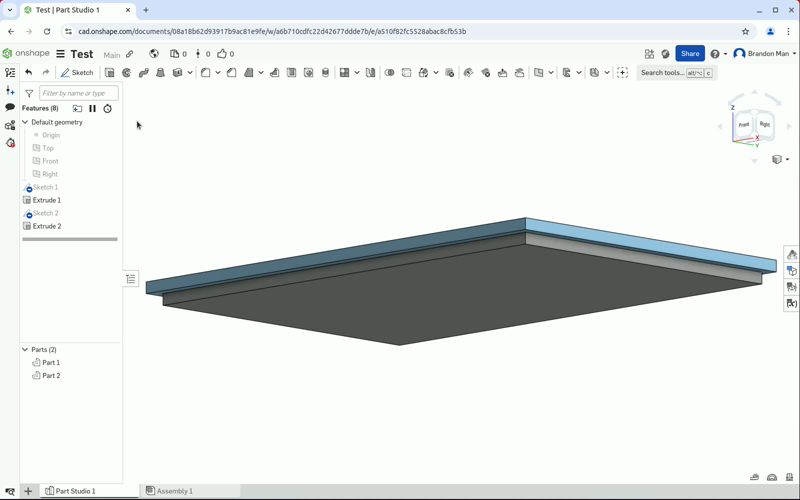
key(left, 3)
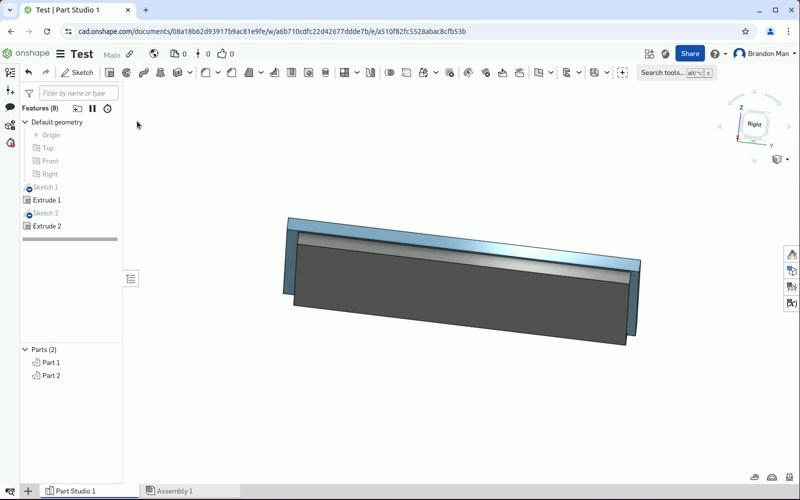
key(right, 3)
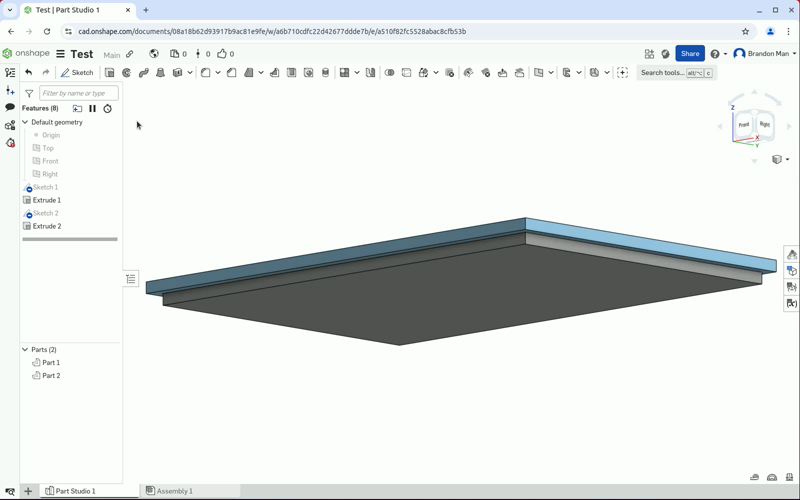
key(down, 3)
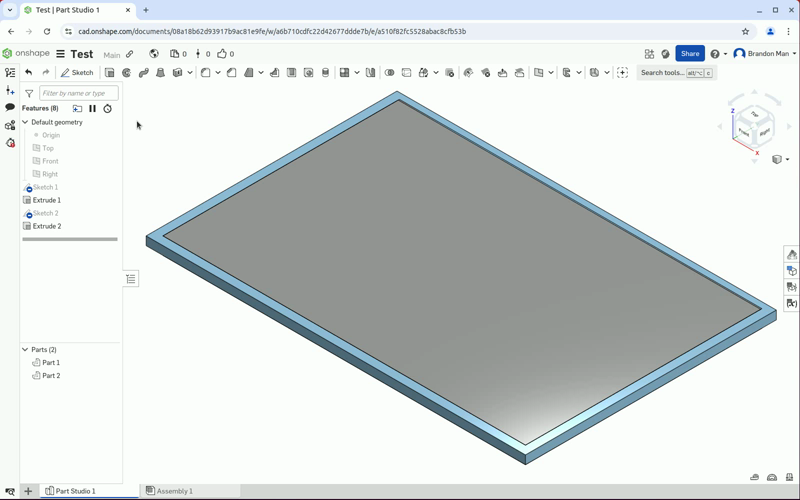
mouse_move(73, 189)
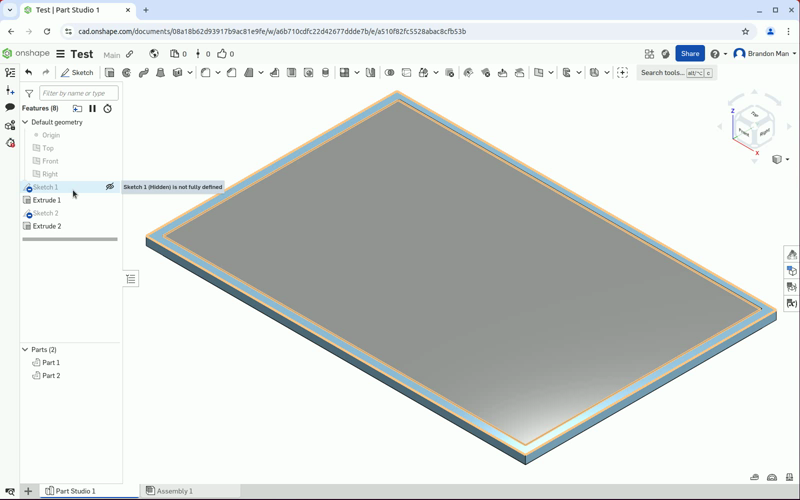
click(73, 189)